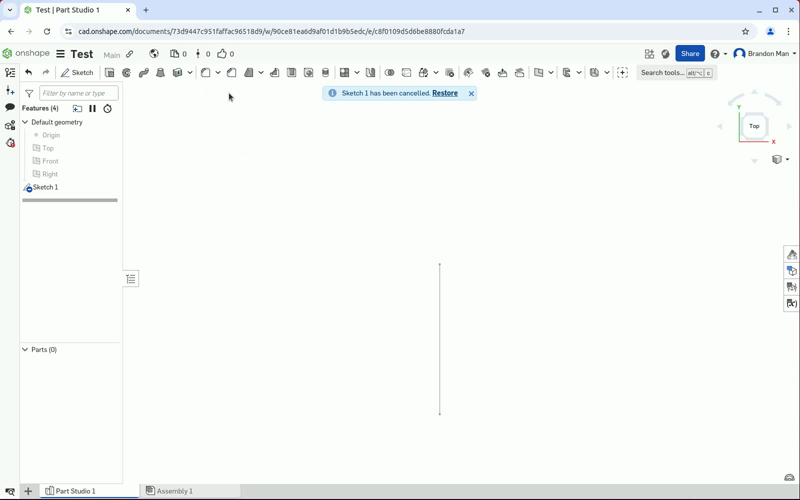
key(shift+h)
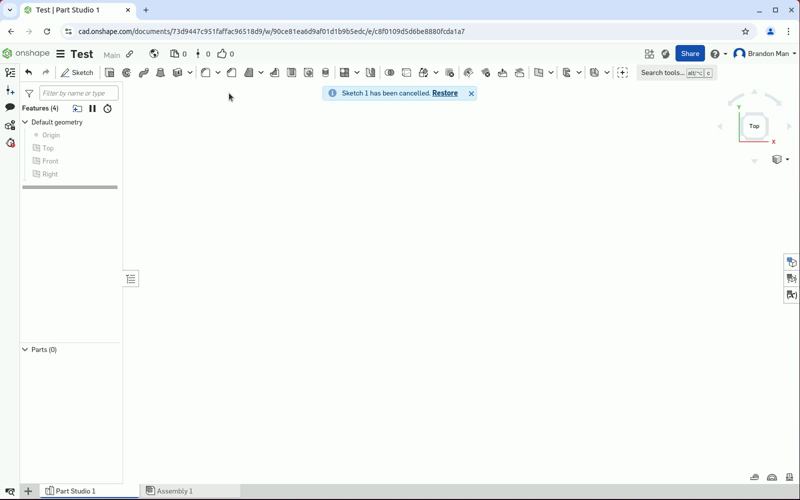
mouse_move(73, 352)
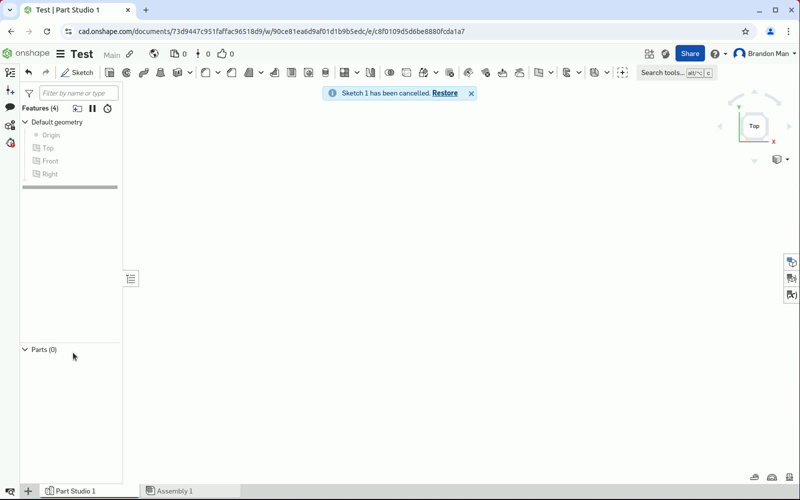
key(y)
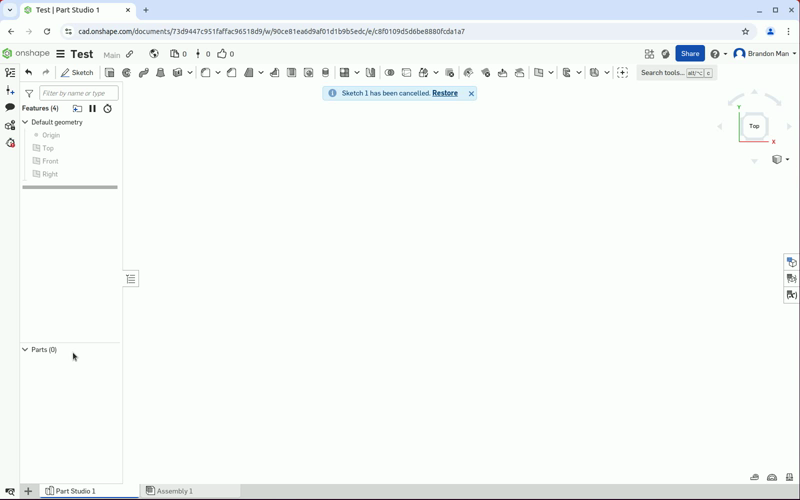
key(shift+p)
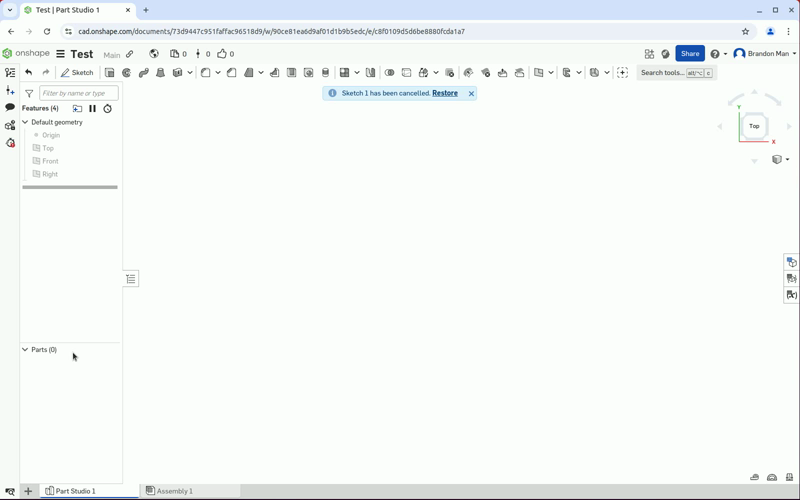
key(space)
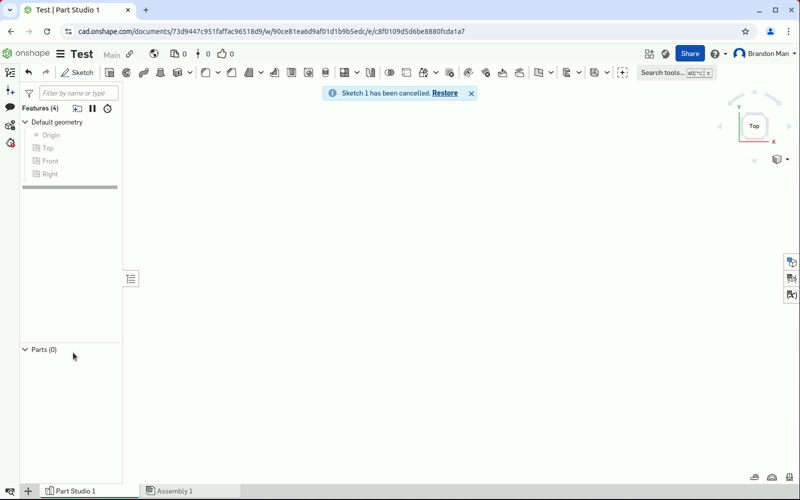
key_down(shift)
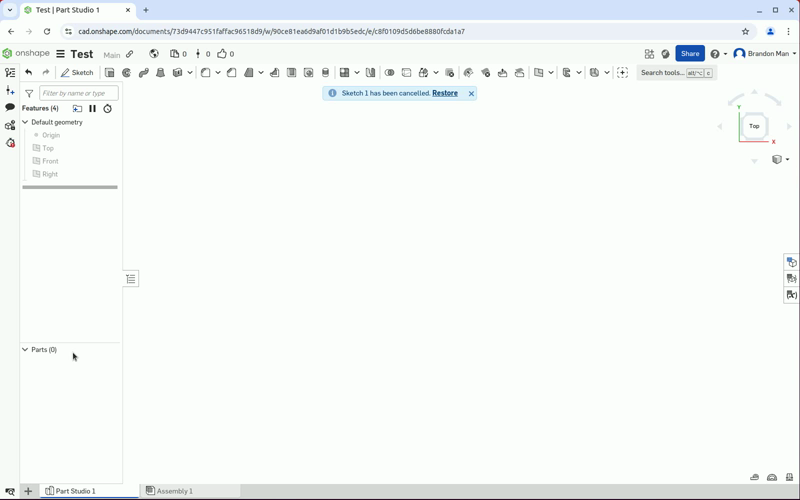
key(up)
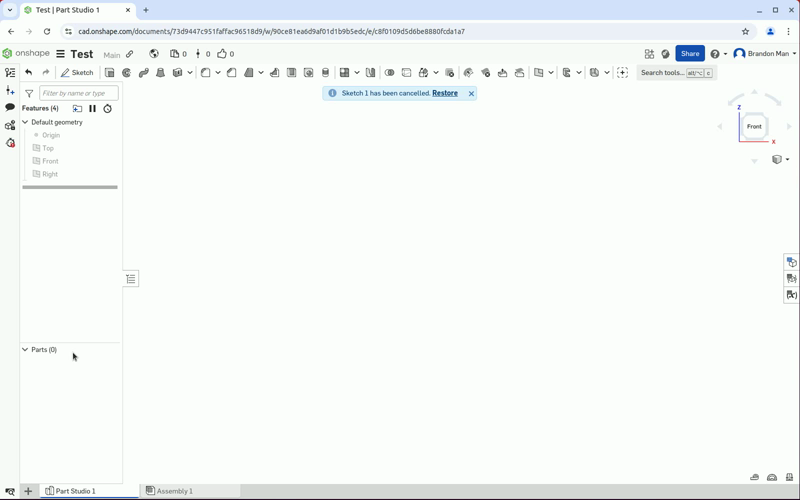
key_up(shift)
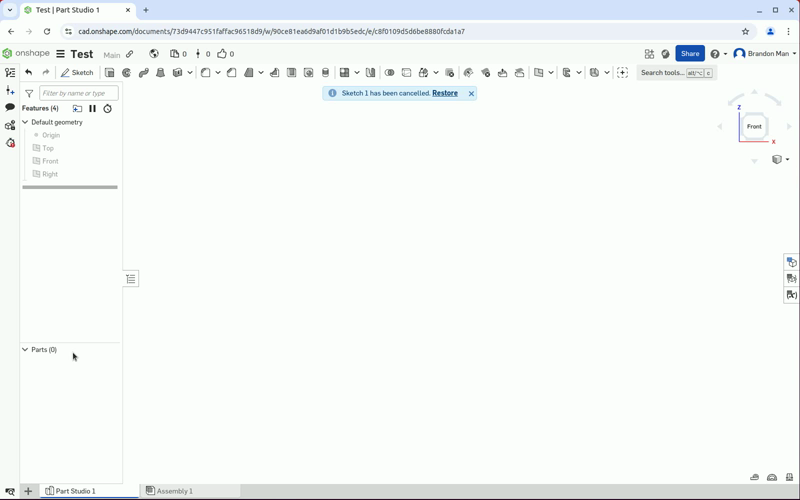
mouse_move(73, 352)
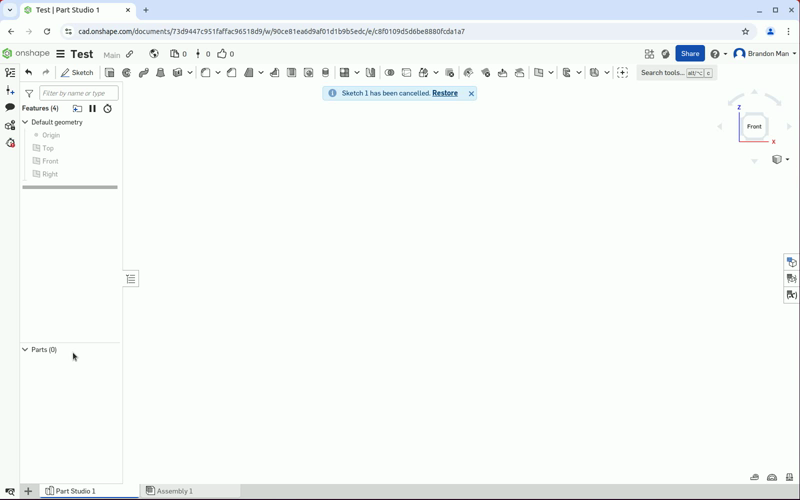
key(shift+y)
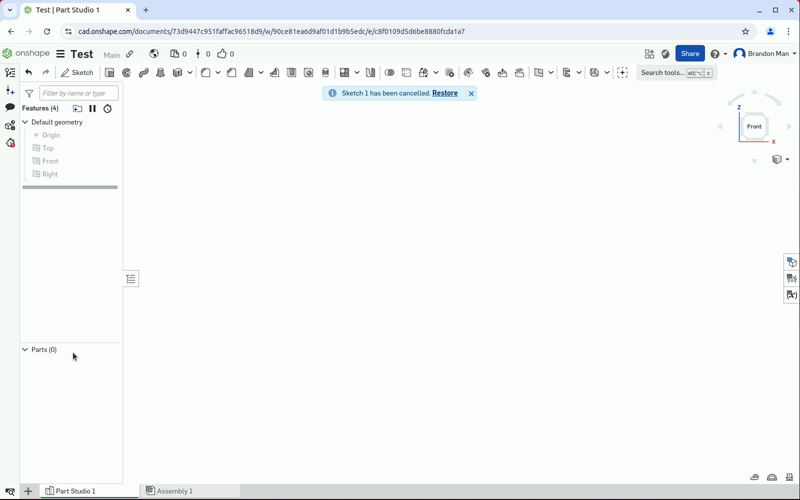
key(shift+s)
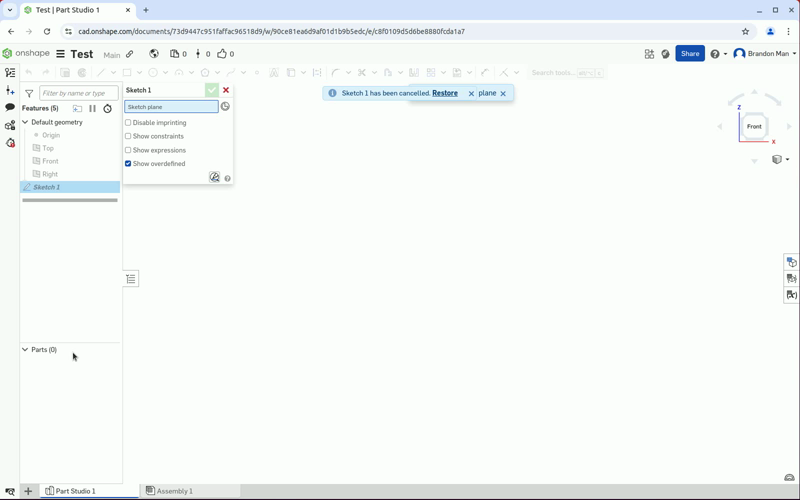
mouse_move(73, 163)
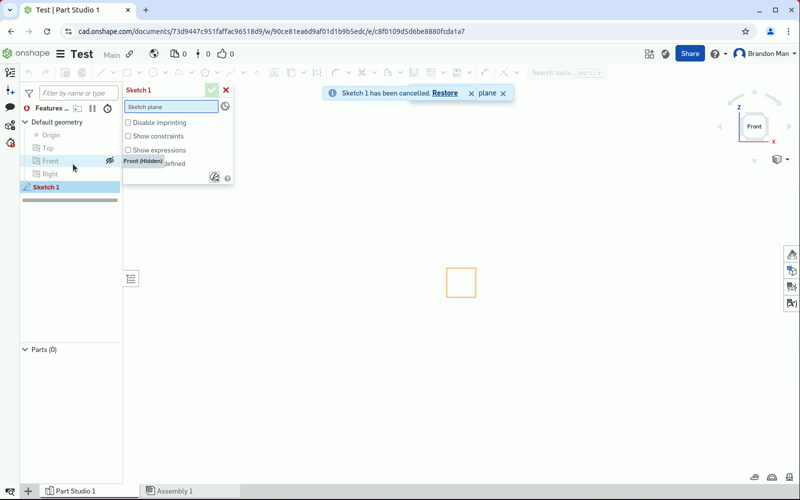
click(73, 163)
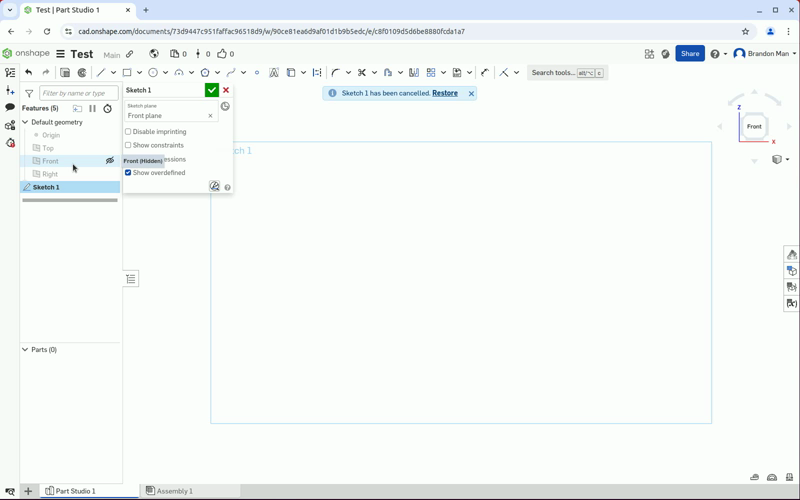
mouse_move(73, 352)
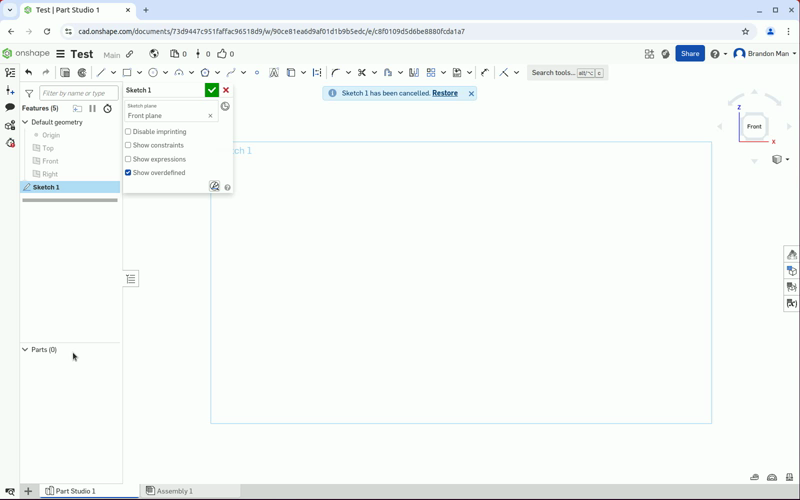
key(y)
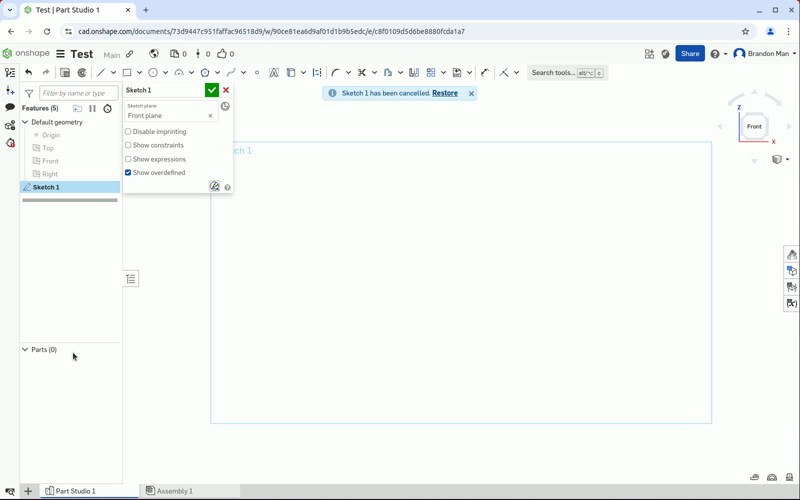
key(l)
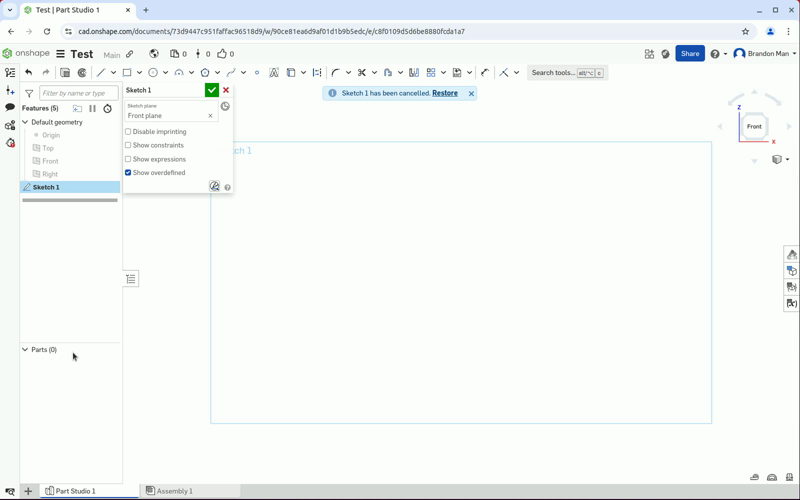
key_down(shift)
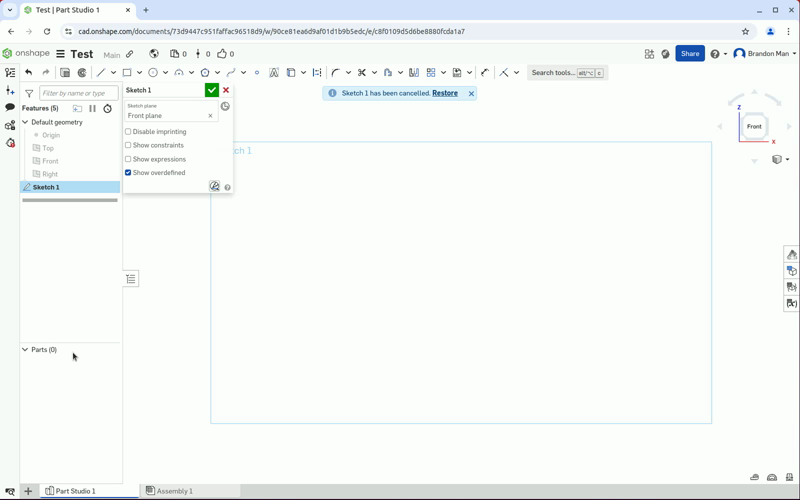
mouse_move(460, 282)
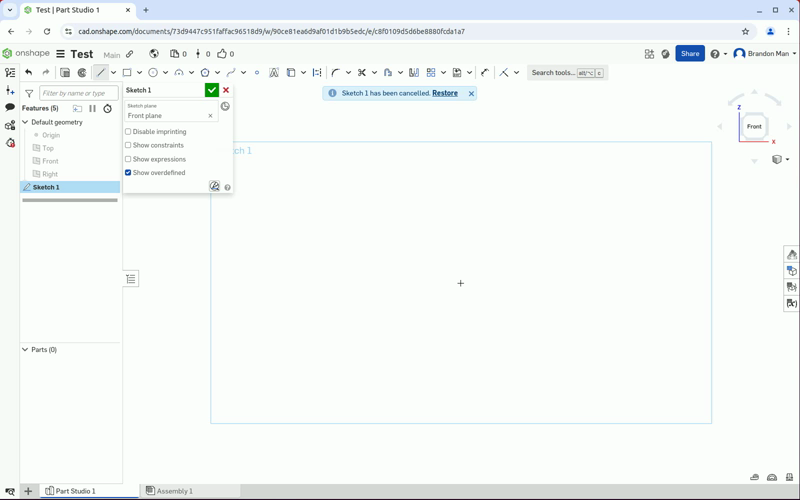
click(460, 282)
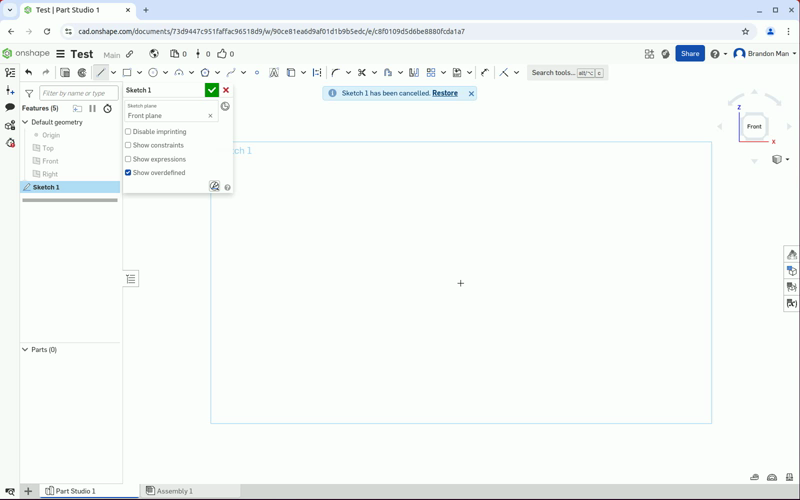
key_up(shift)
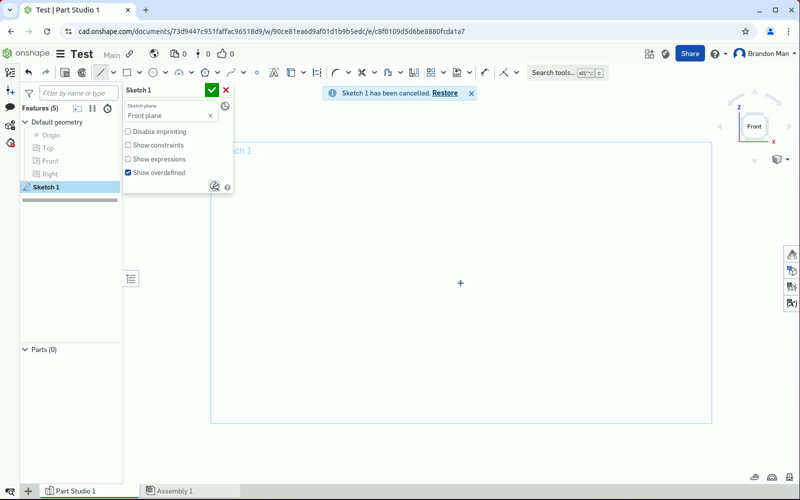
key_down(shift)
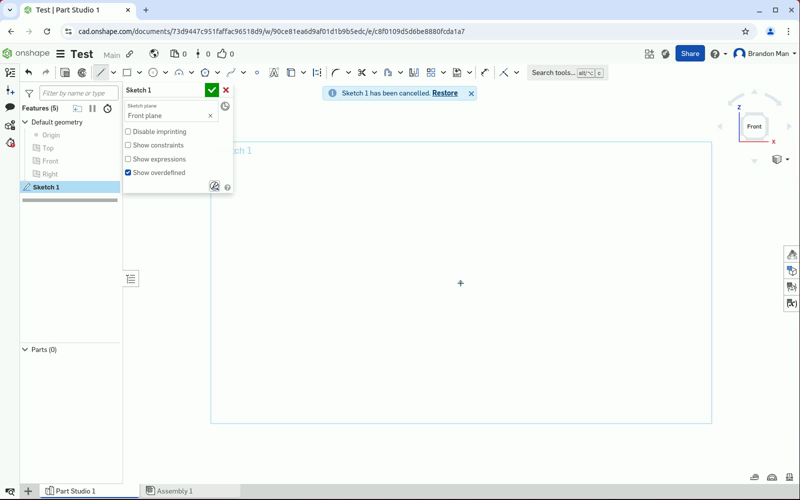
mouse_move(573, 282)
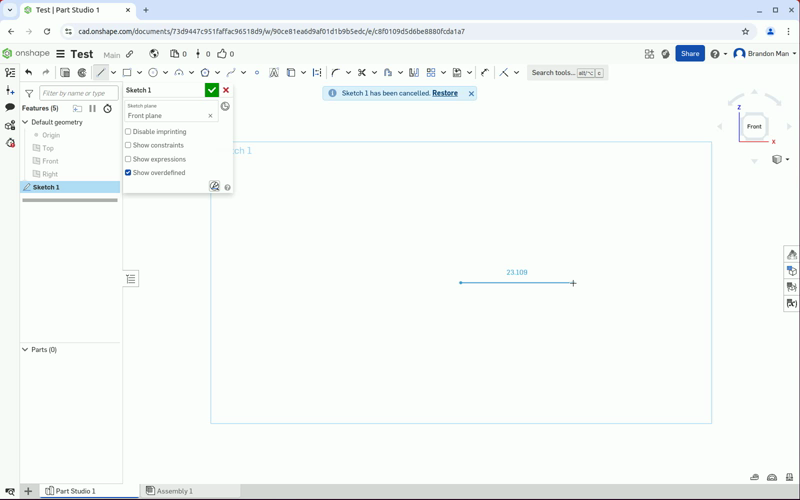
click(573, 282)
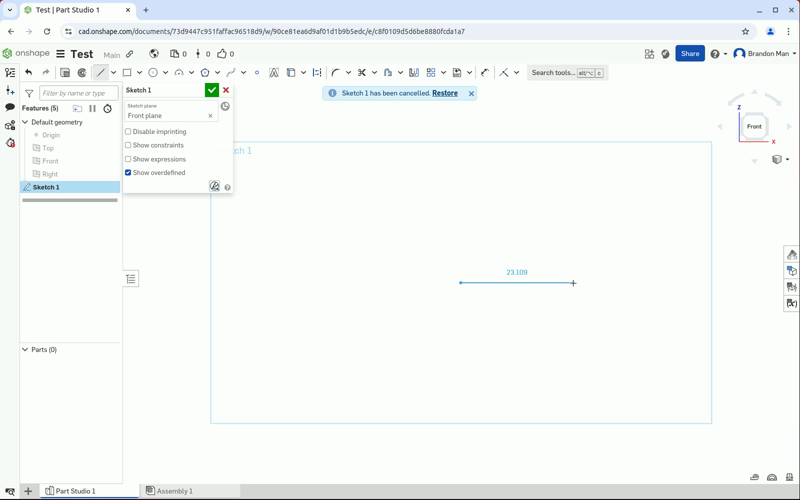
key_up(shift)
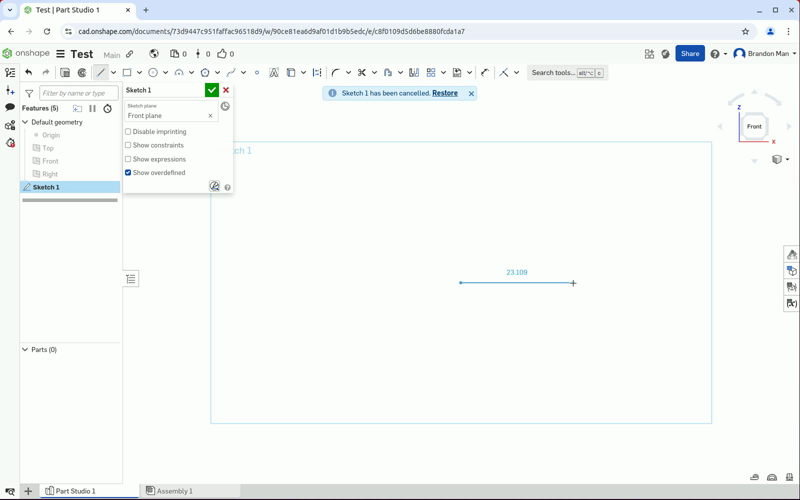
key_down(shift)
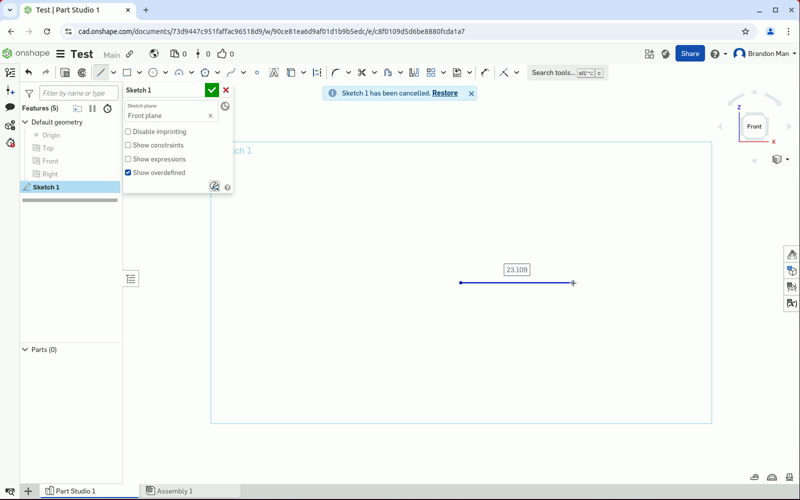
mouse_move(589, 282)
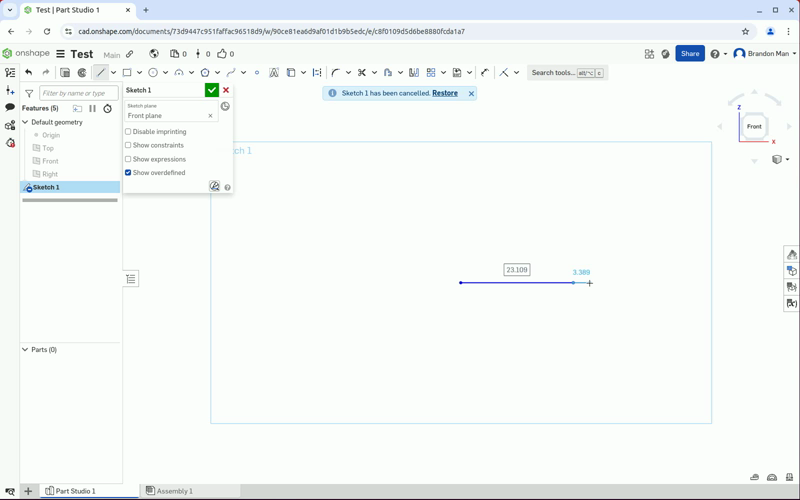
mouse_move(573, 245)
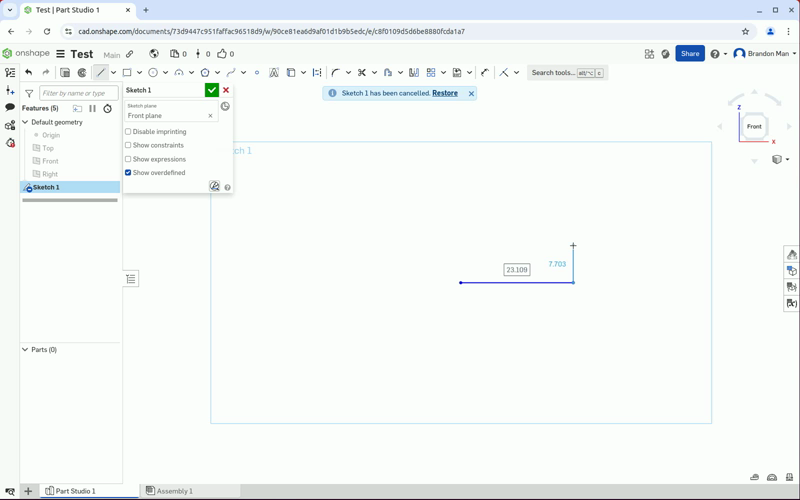
click(573, 245)
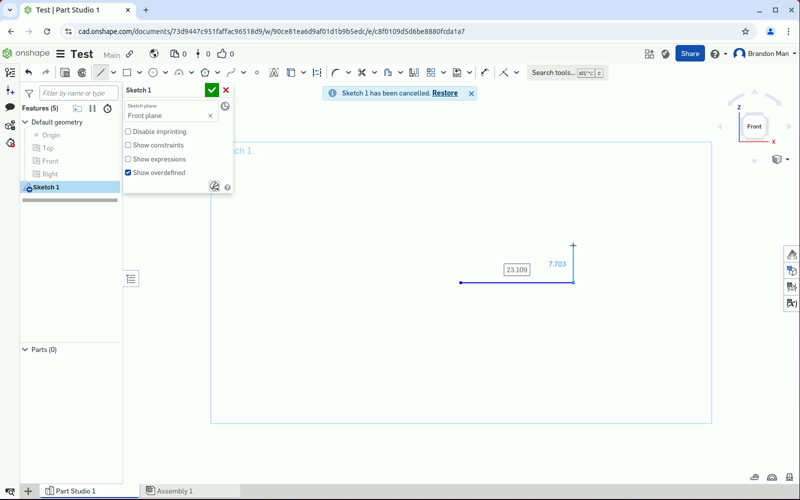
key_up(shift)
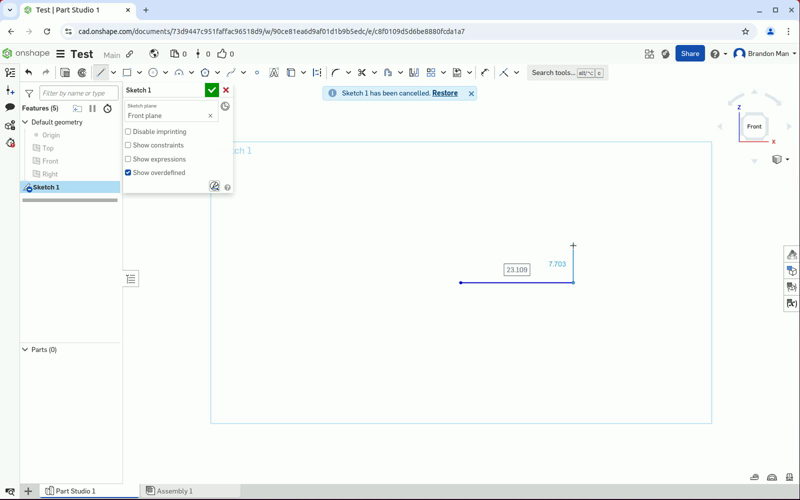
key_down(shift)
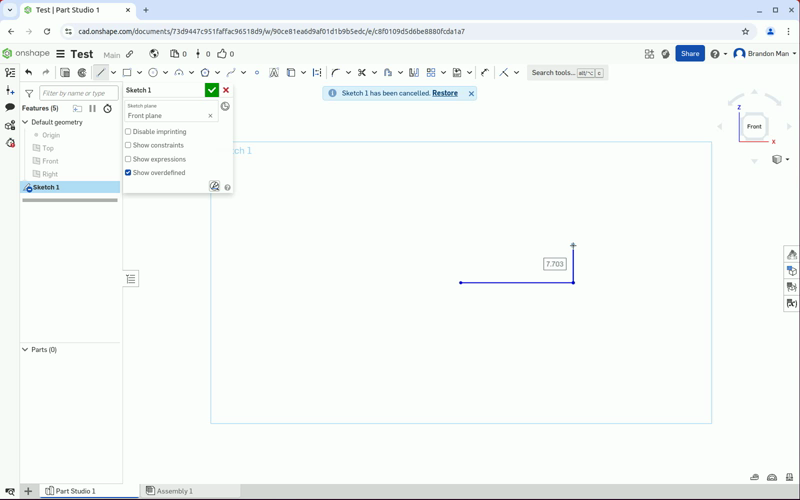
mouse_move(589, 245)
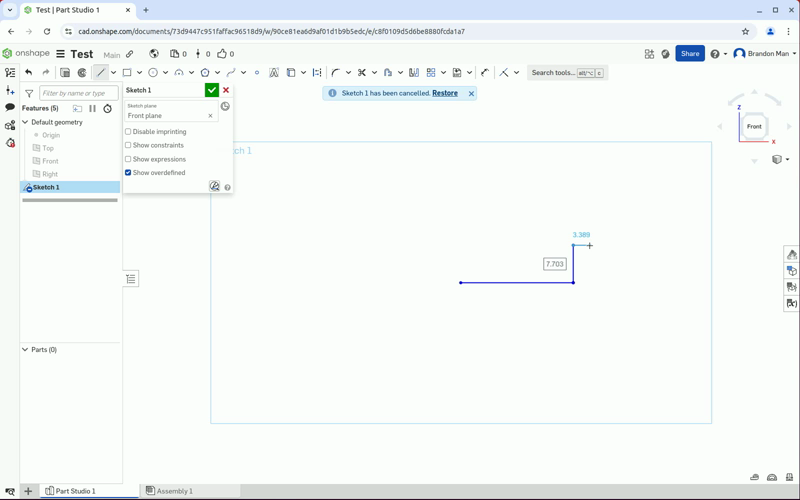
mouse_move(535, 208)
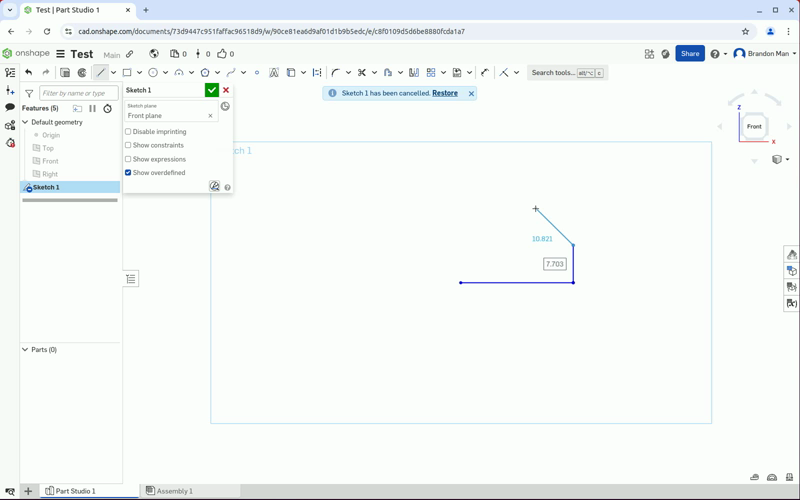
click(535, 208)
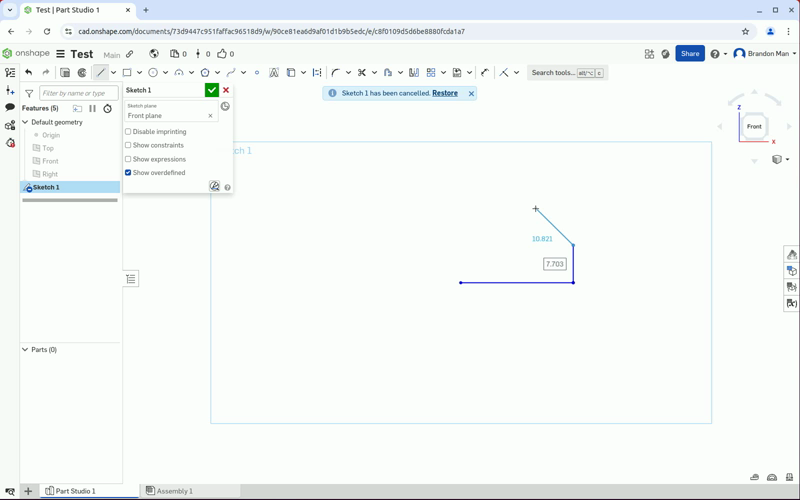
key_up(shift)
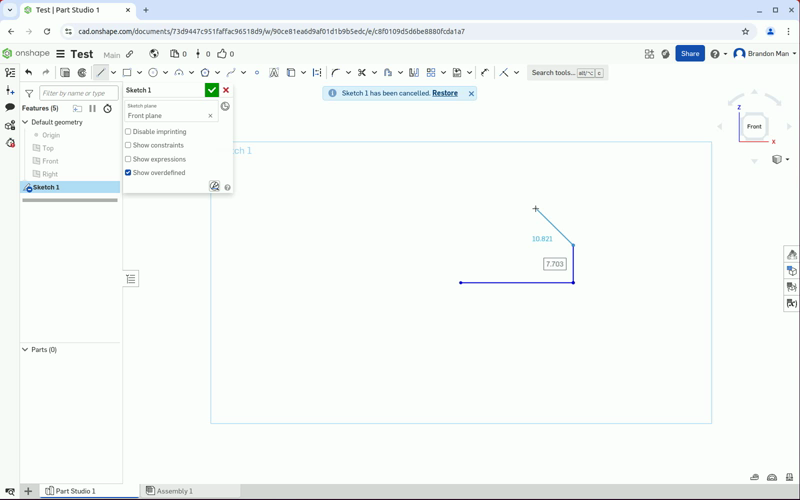
key_down(shift)
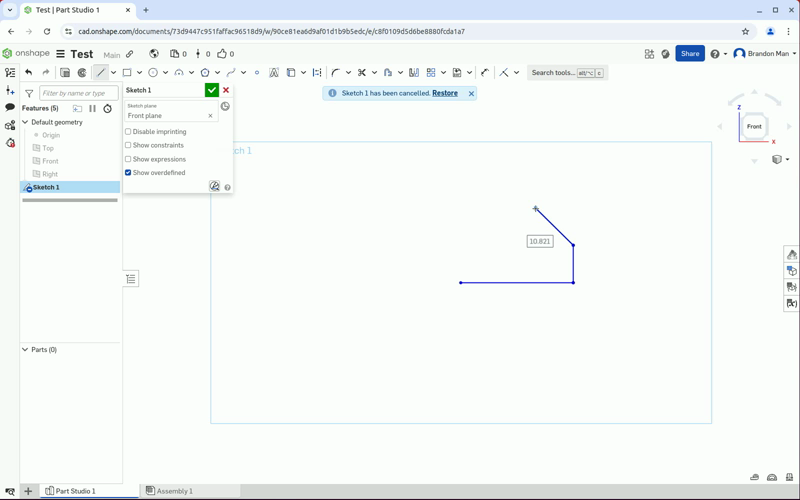
mouse_move(565, 208)
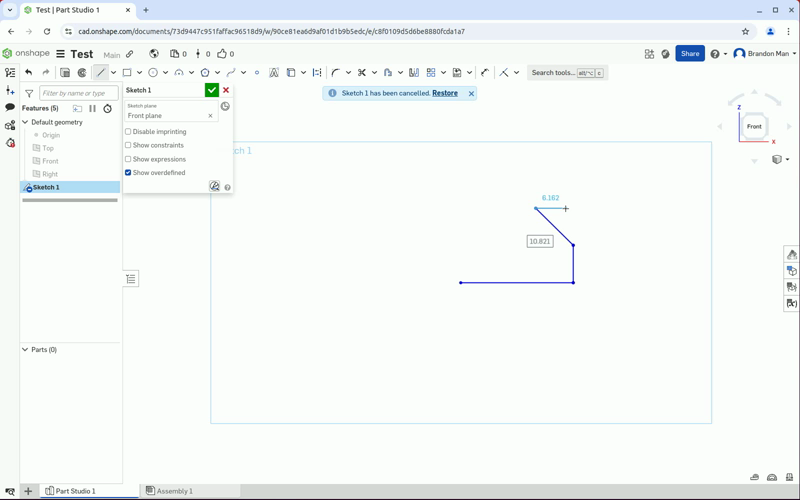
mouse_move(498, 208)
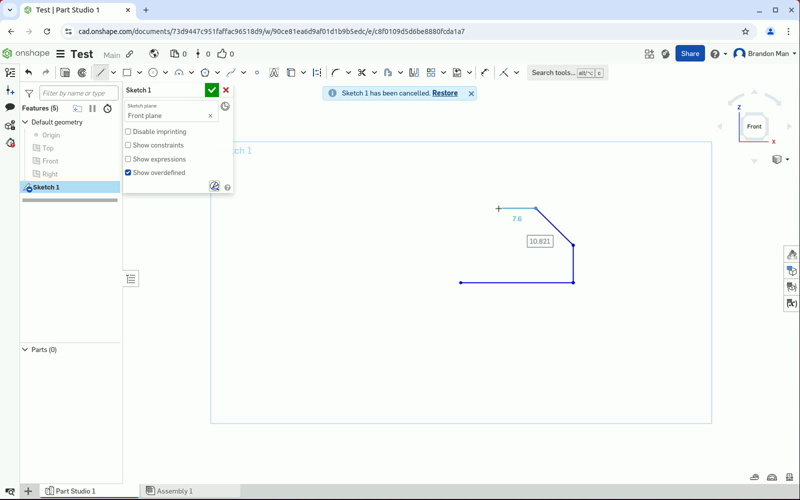
click(498, 208)
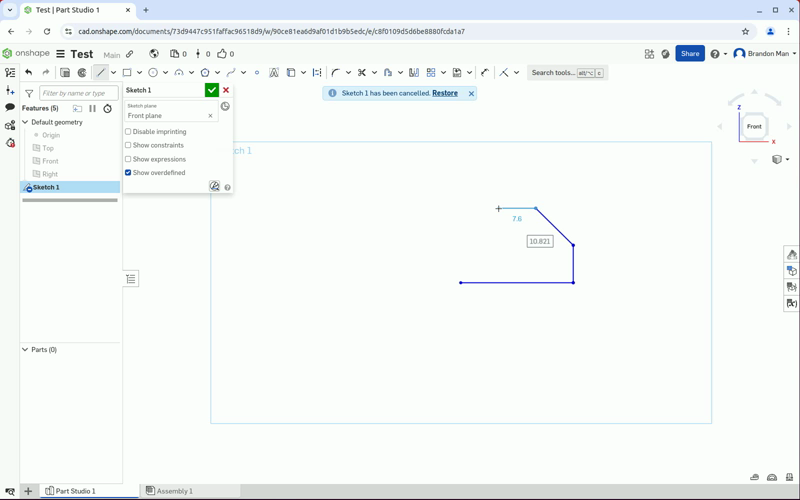
key_up(shift)
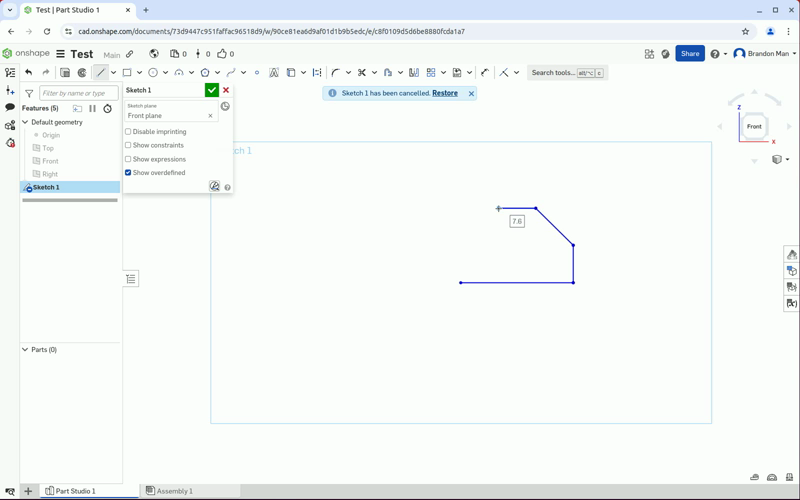
key_down(shift)
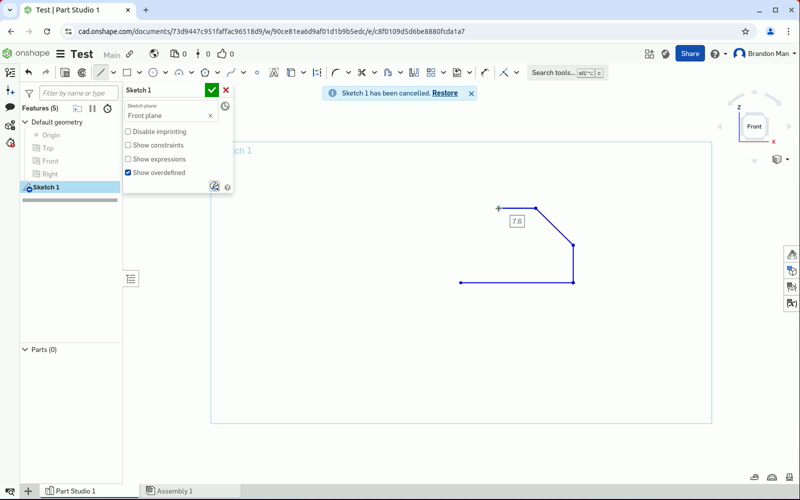
mouse_move(528, 208)
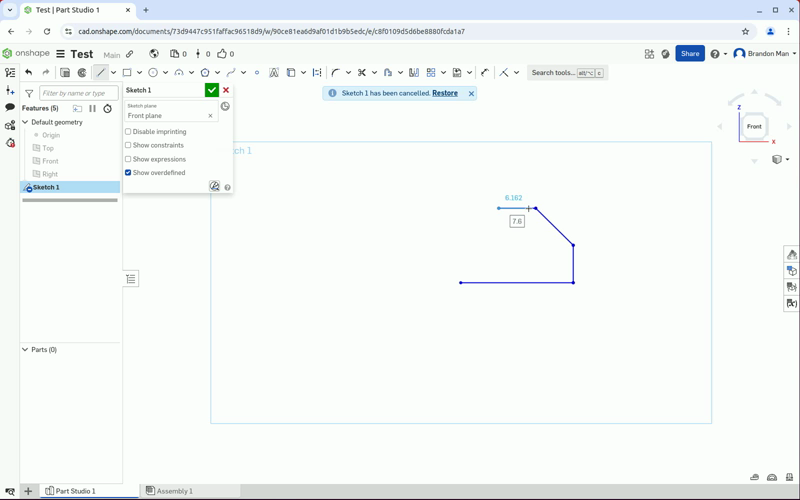
mouse_move(460, 245)
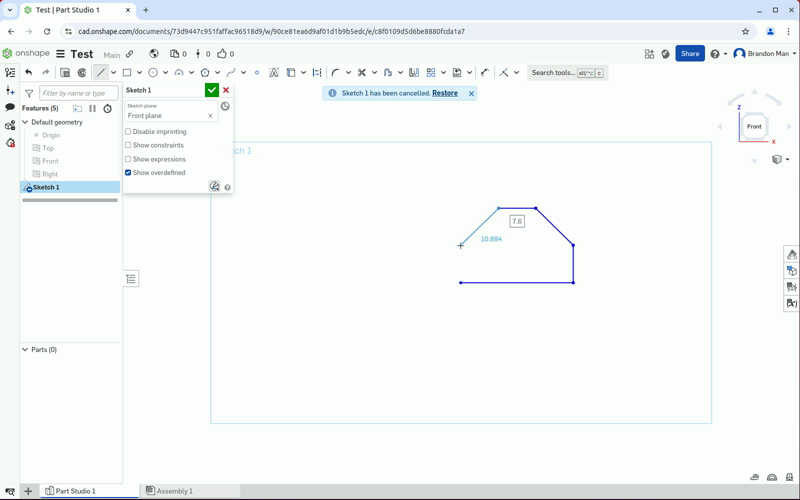
click(460, 245)
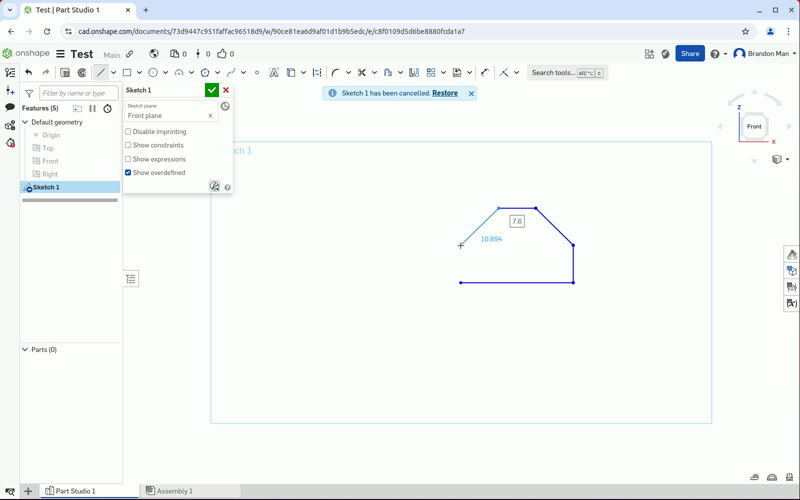
key_up(shift)
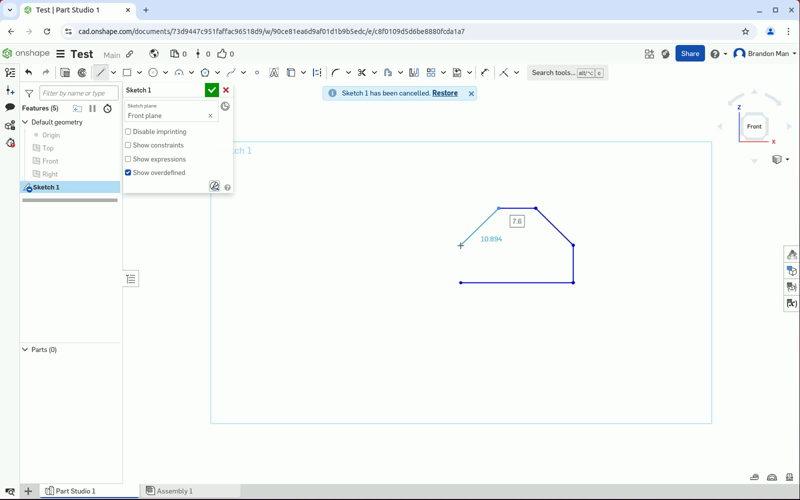
mouse_move(490, 245)
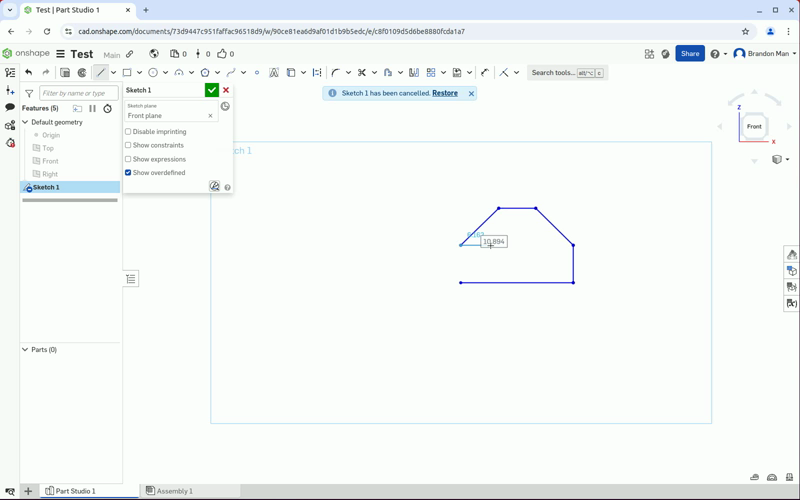
key_down(shift)
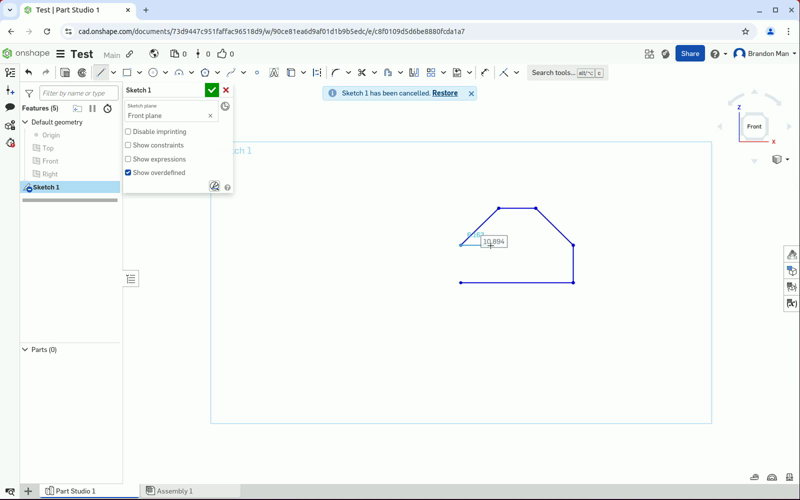
mouse_move(460, 282)
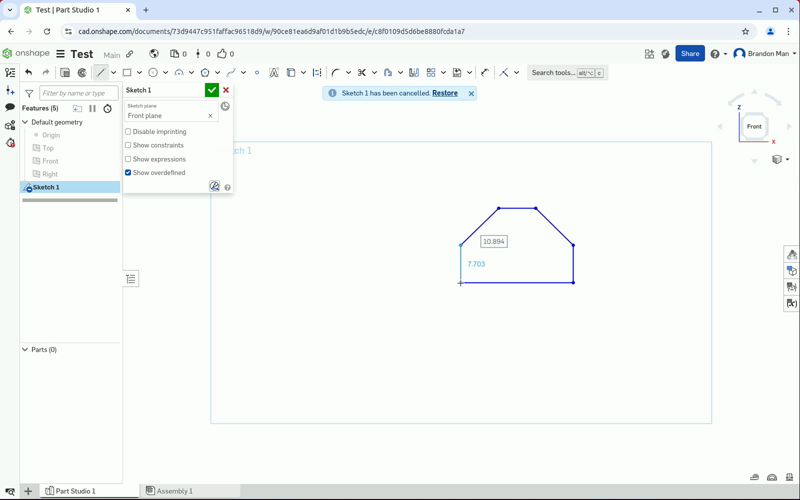
key_up(shift)
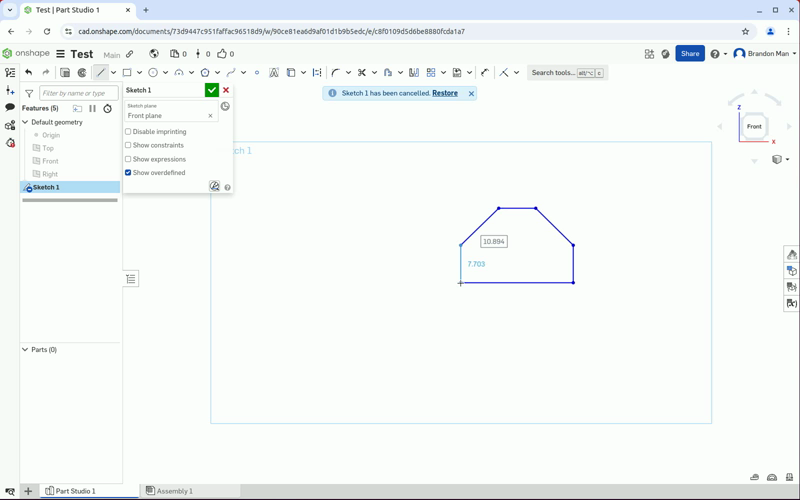
click(460, 282)
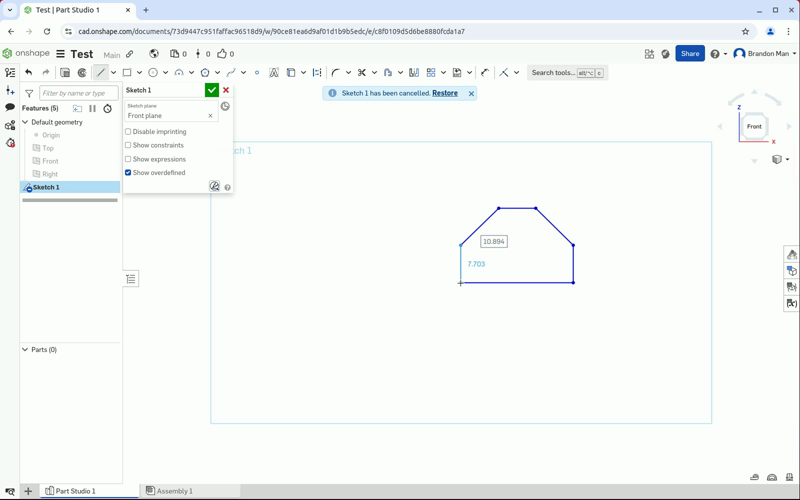
key(esc)
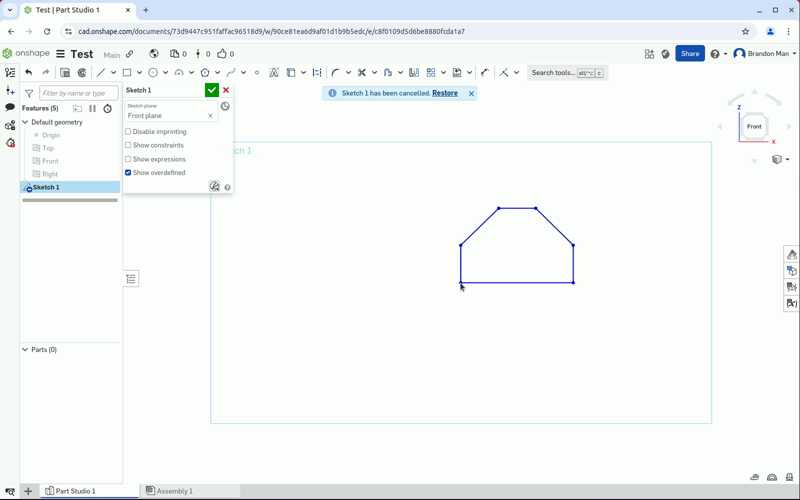
mouse_move(517, 244)
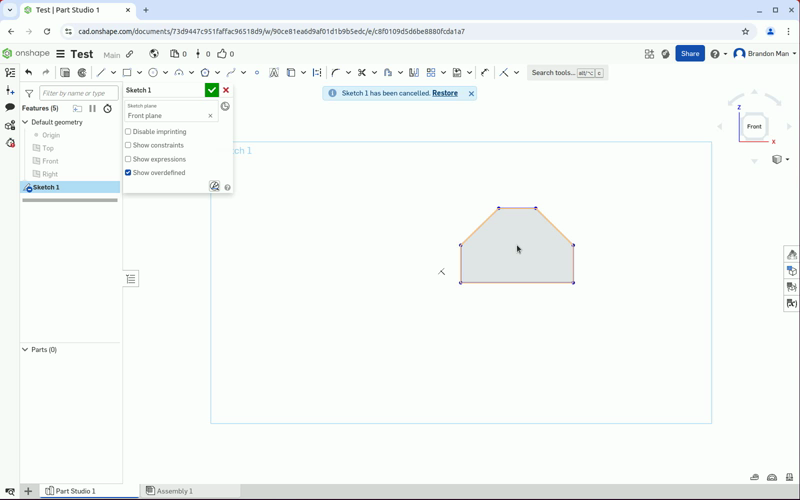
click(517, 244)
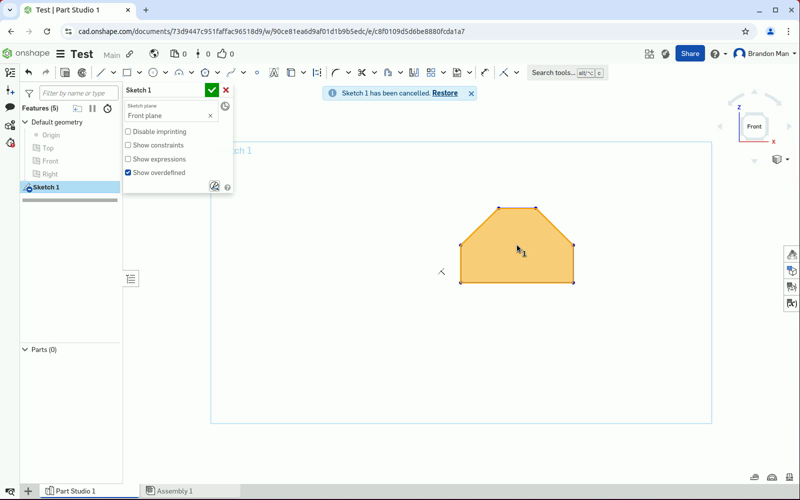
mouse_move(73, 352)
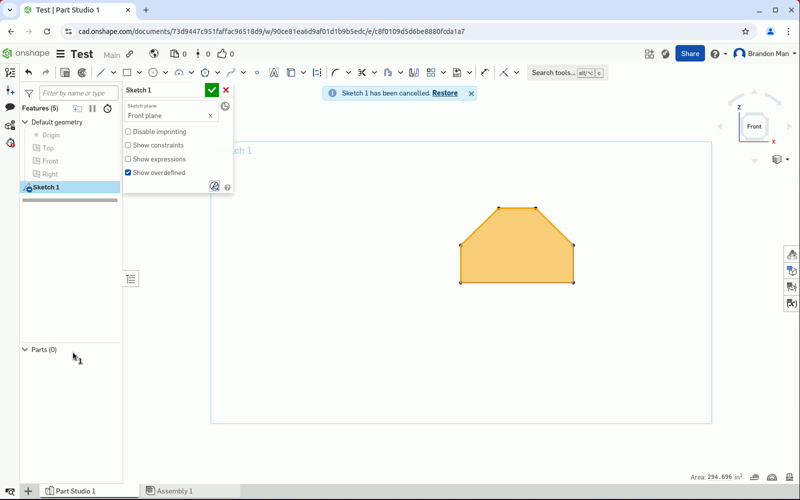
key(shift+y)
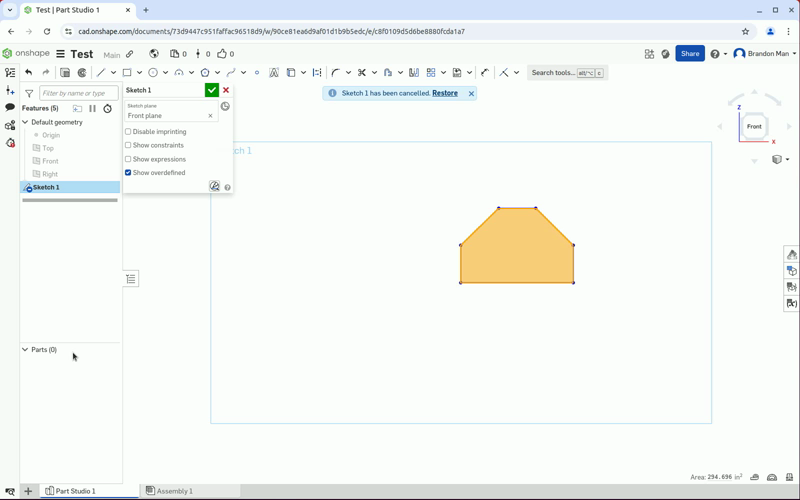
key(shift+e)
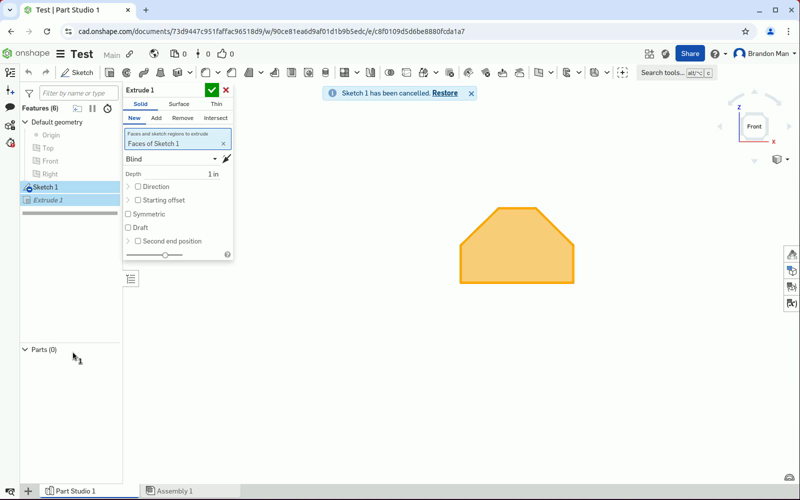
mouse_move(143, 106)
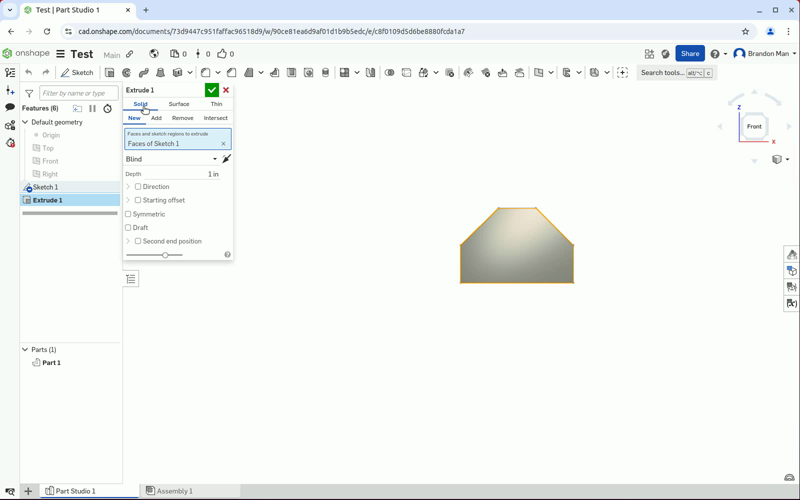
click(143, 106)
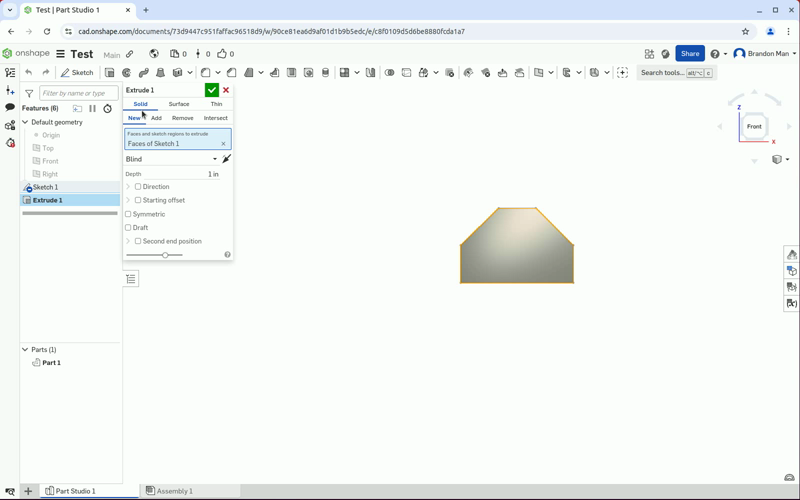
mouse_move(137, 120)
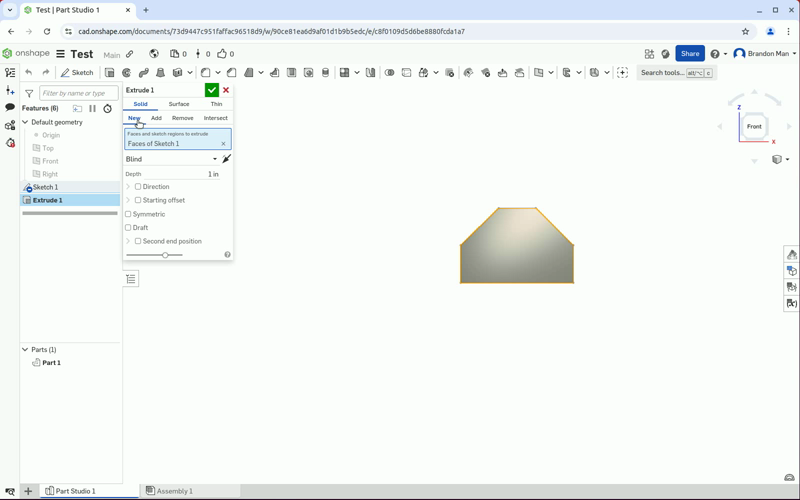
click(137, 120)
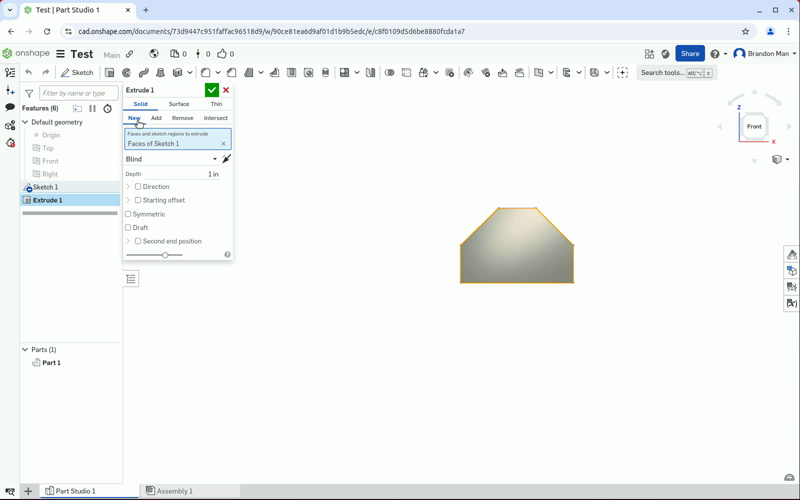
key(tab, 4)
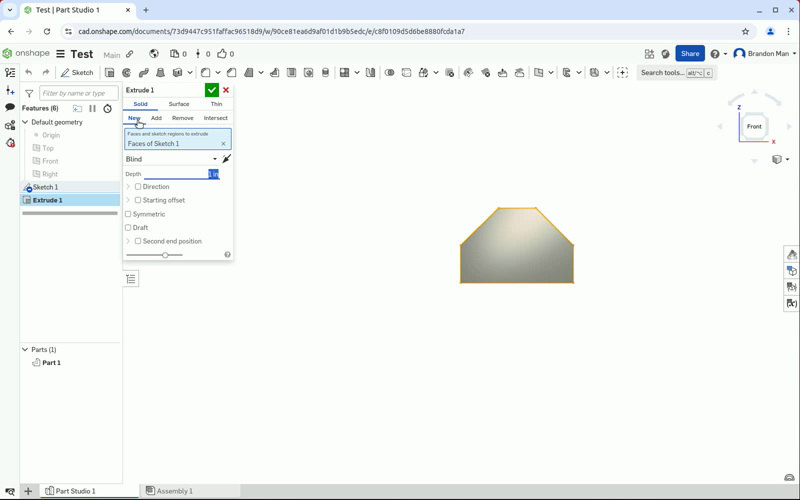
text(3.851)
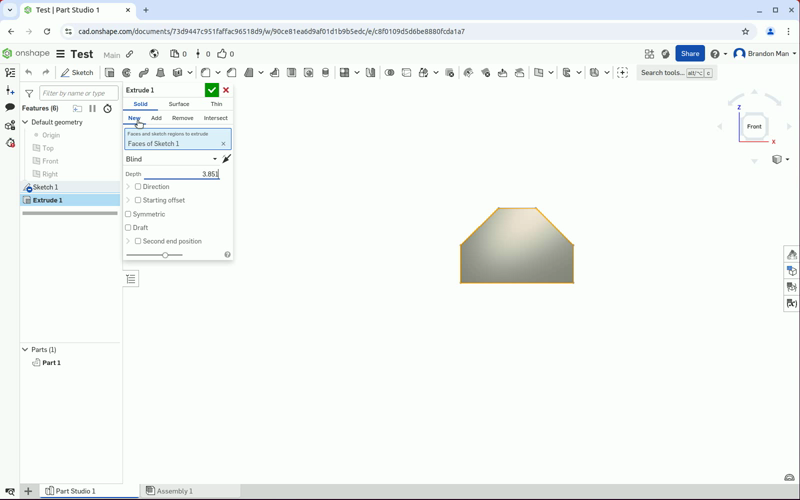
key(enter)
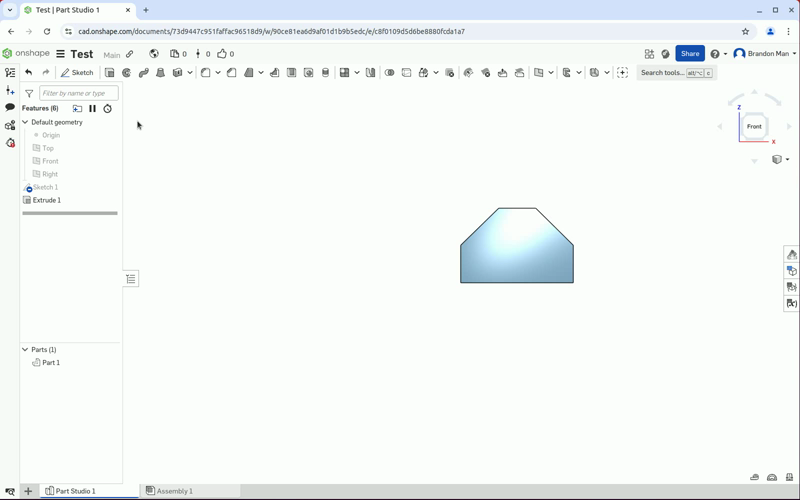
key(shift+h)
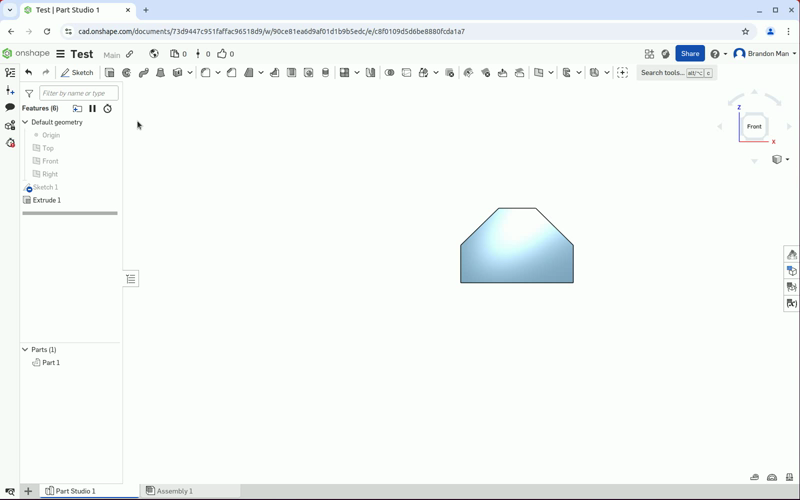
key(shift+h)
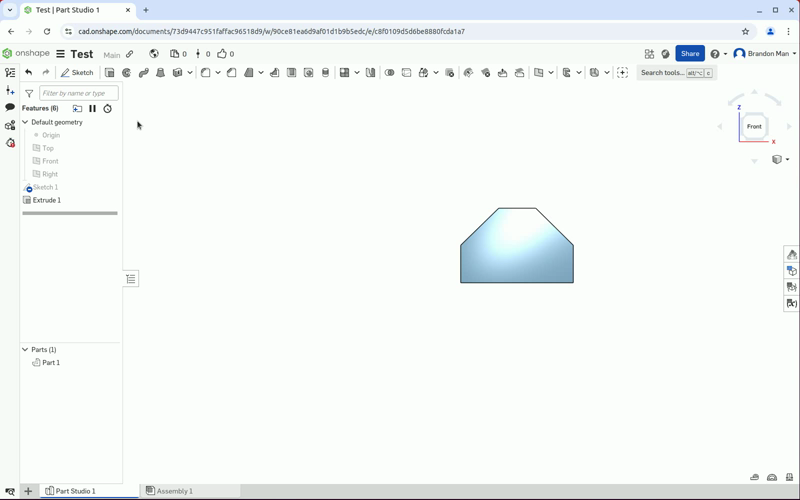
mouse_move(73, 189)
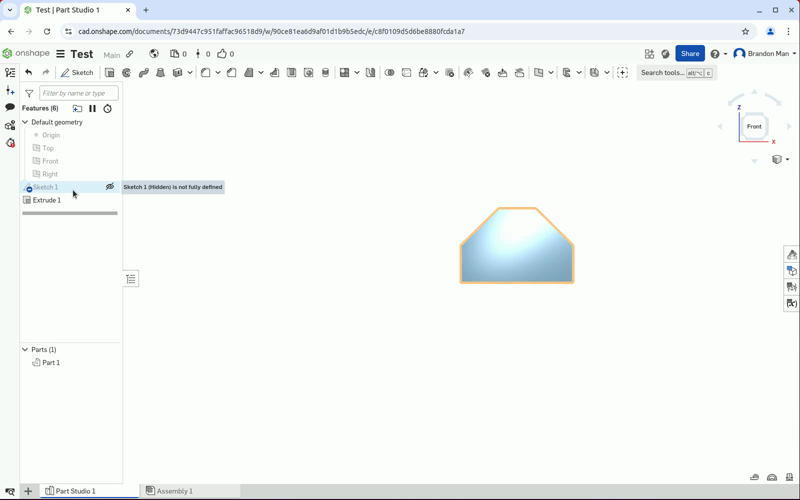
click(73, 189)
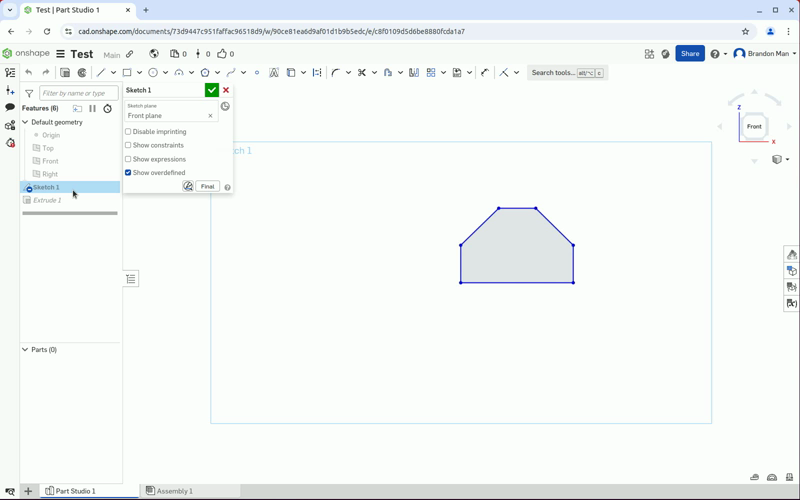
mouse_move(229, 92)
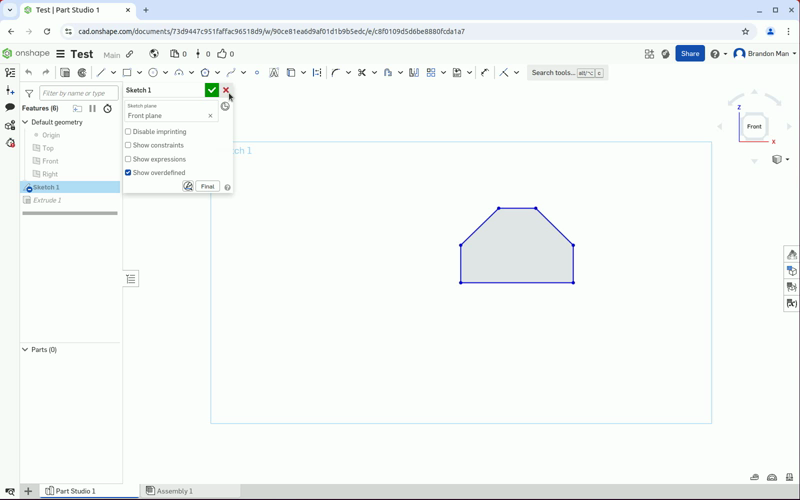
click(229, 92)
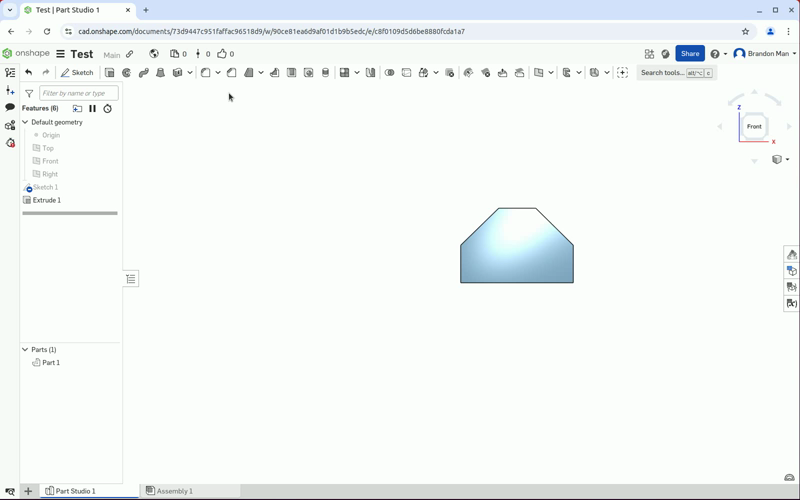
mouse_move(541, 75)
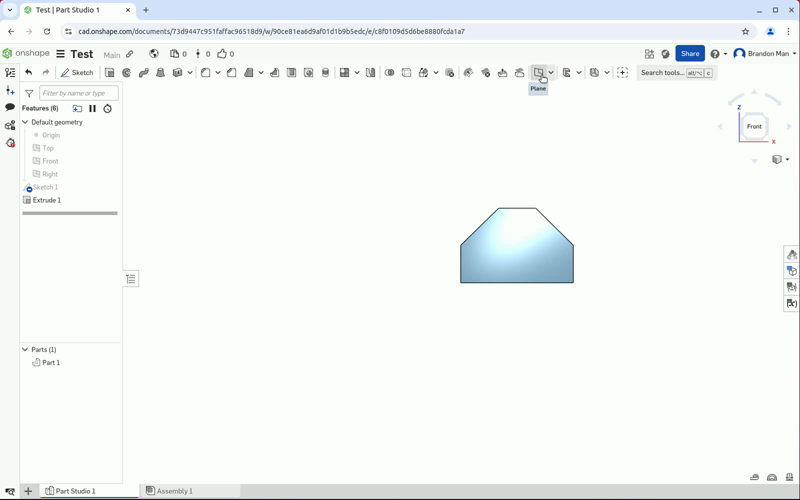
click(541, 75)
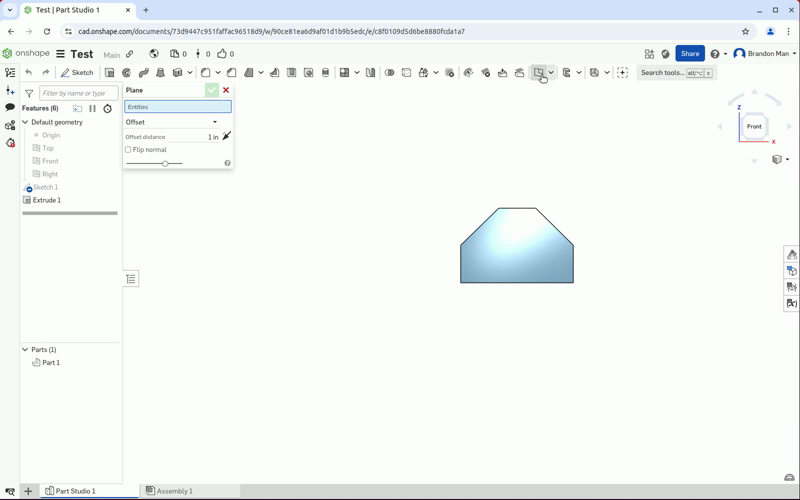
mouse_move(73, 163)
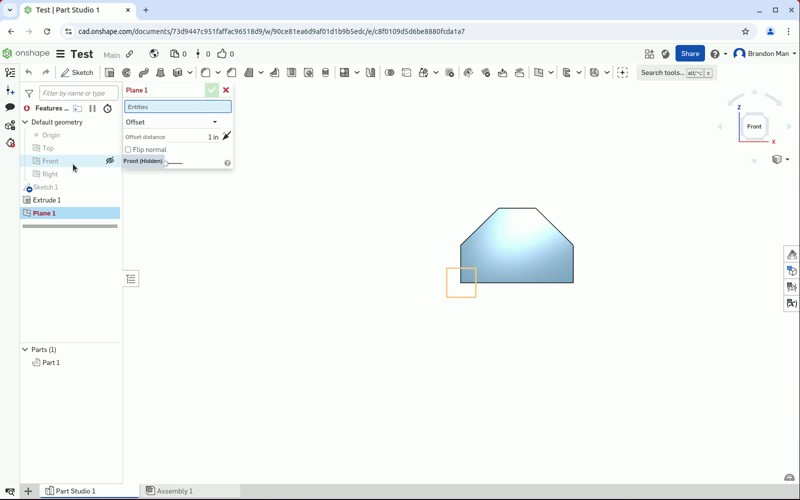
click(73, 163)
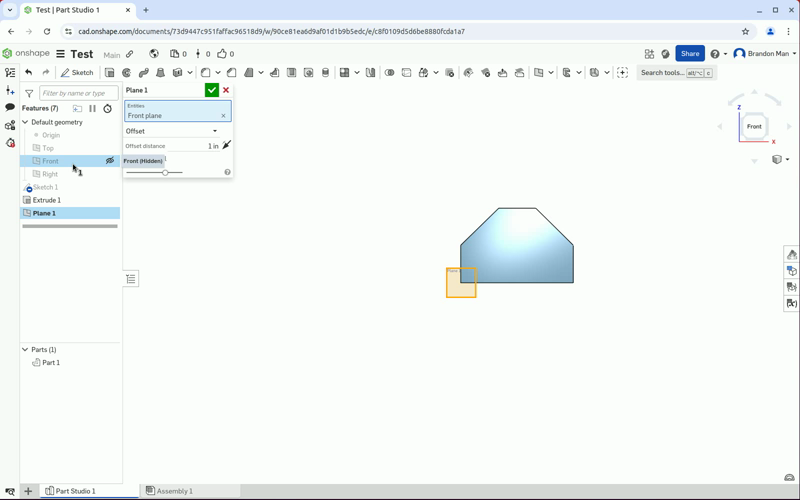
key(tab, 2)
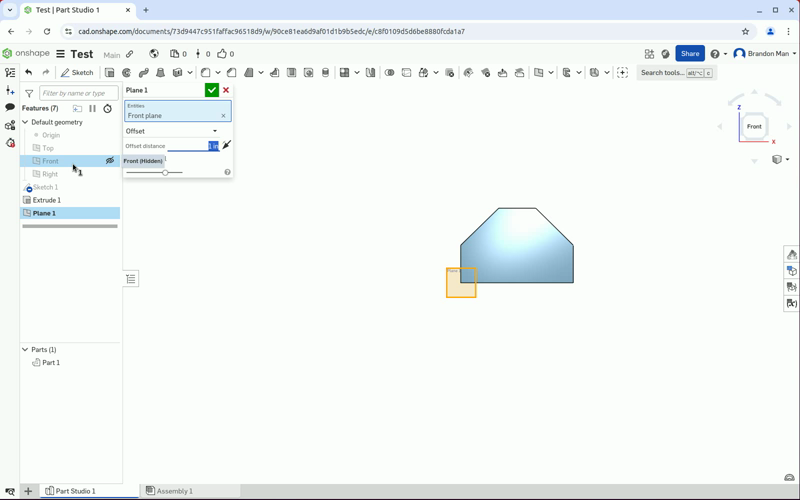
text(3.851)
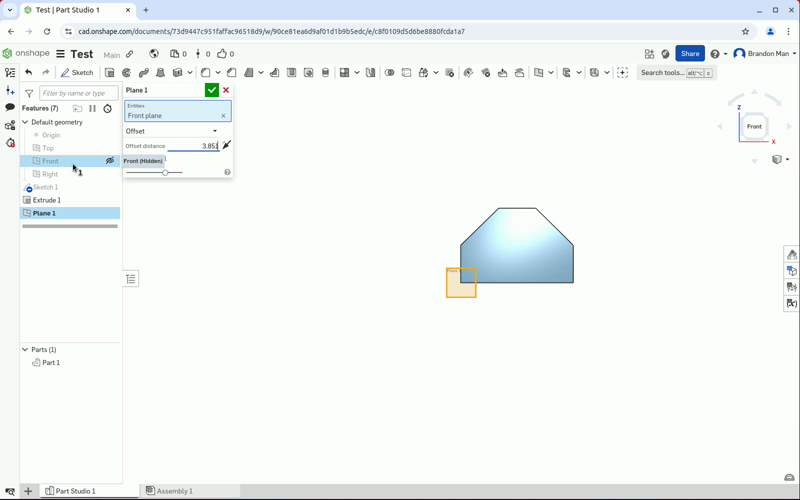
key(enter, 2)
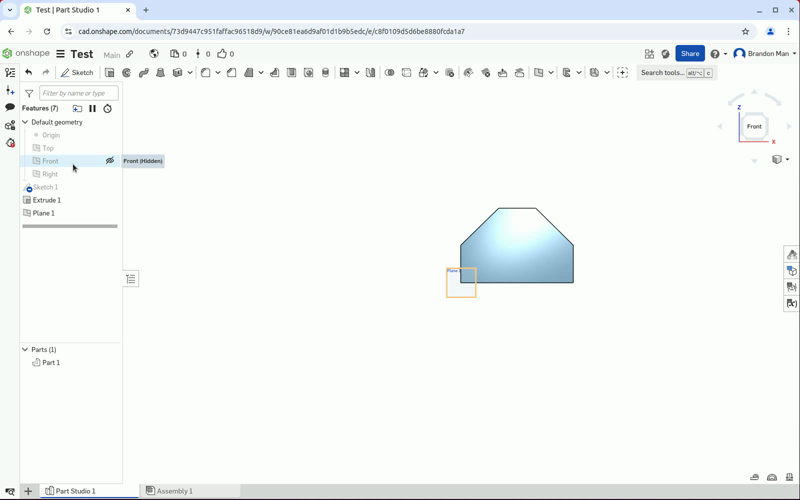
key(shift+s)
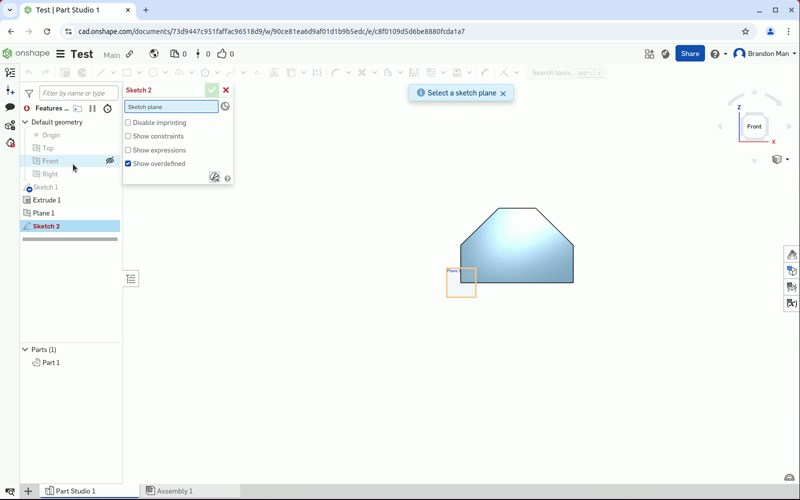
mouse_move(73, 215)
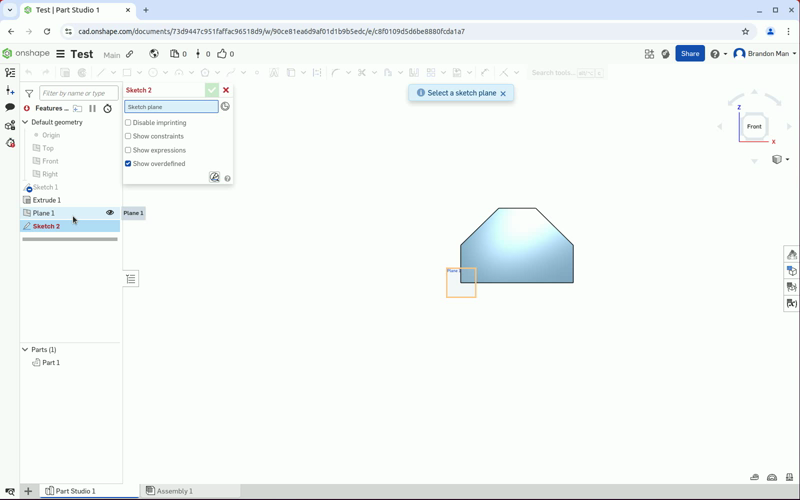
click(73, 215)
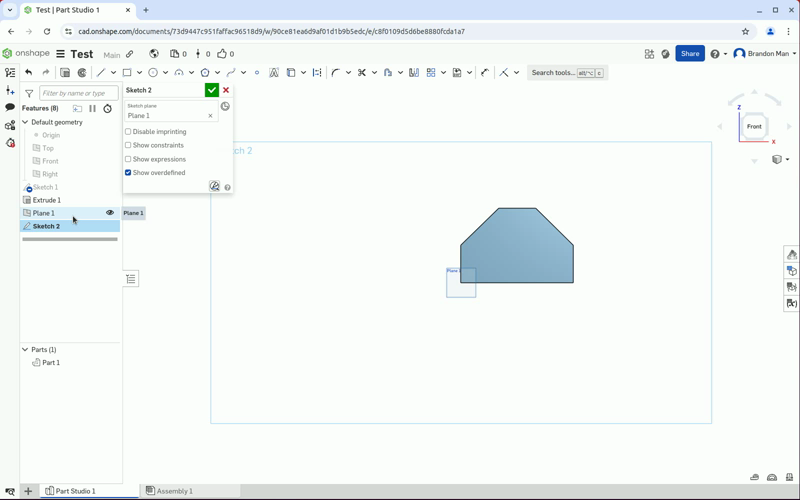
mouse_move(73, 352)
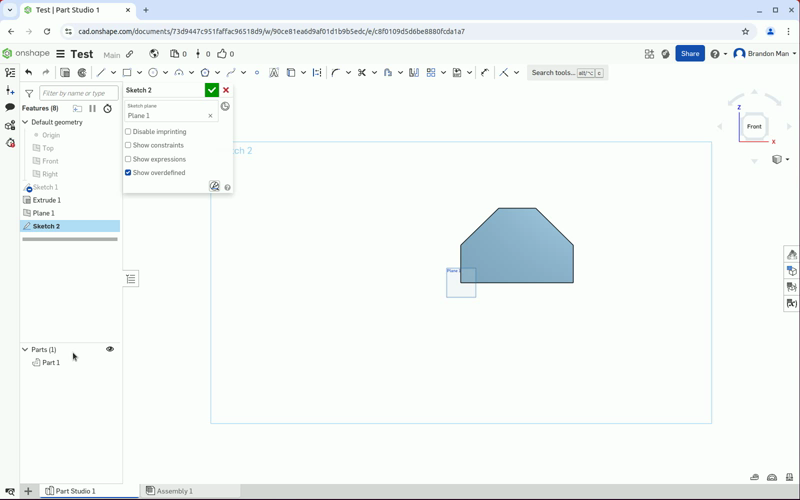
key(y)
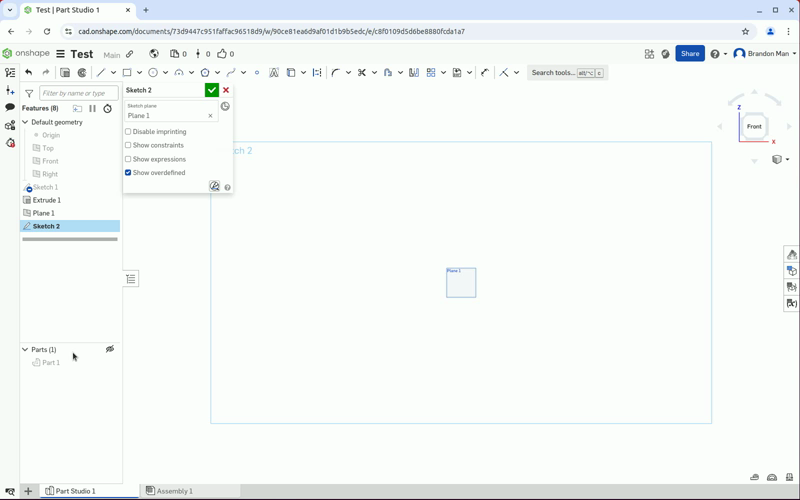
key(l)
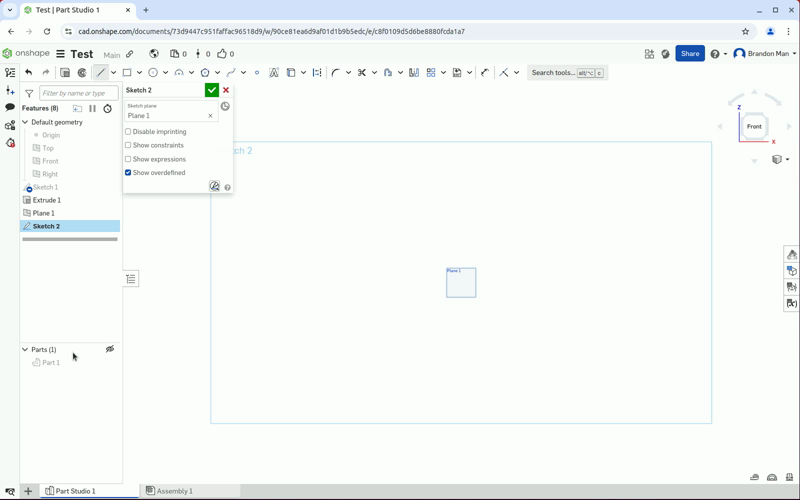
key_down(shift)
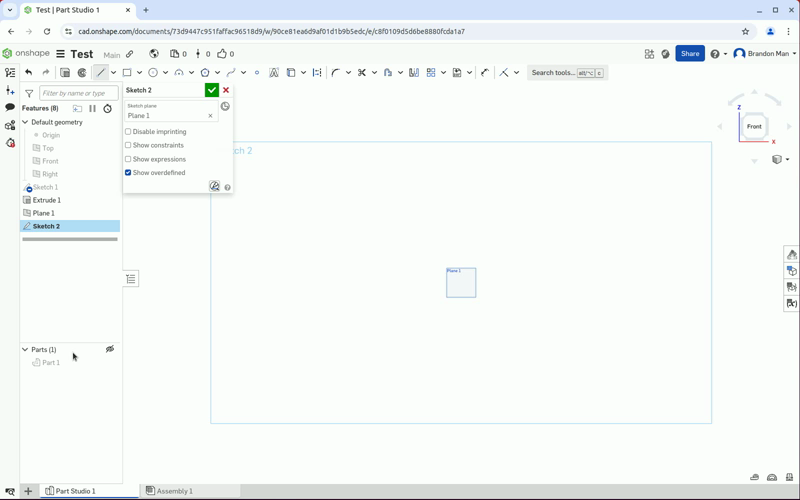
mouse_move(460, 282)
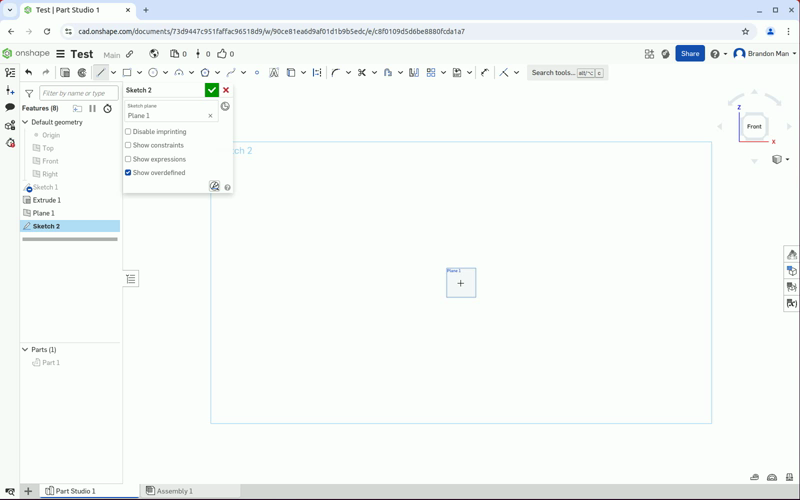
click(460, 282)
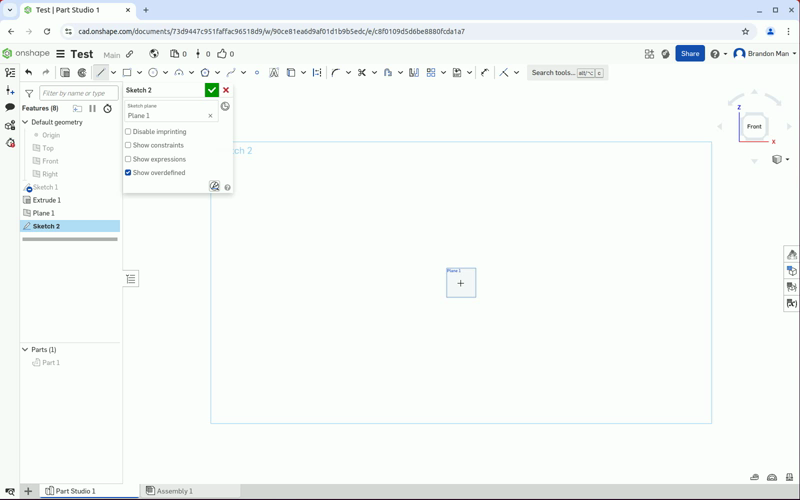
key_up(shift)
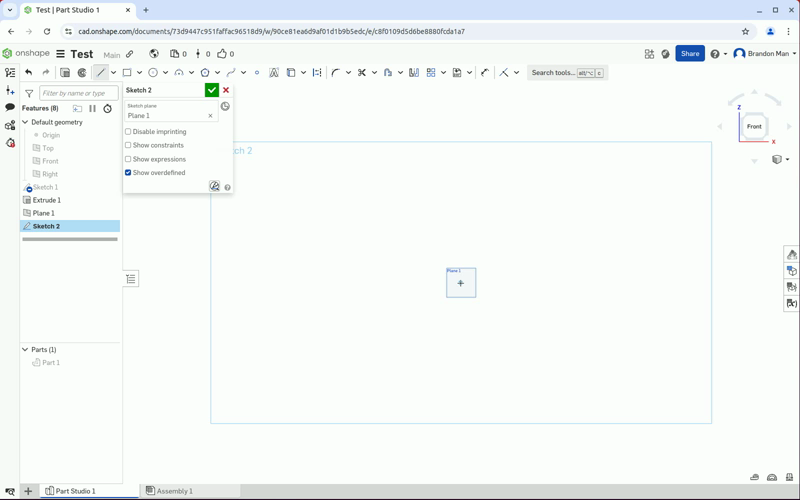
key_down(shift)
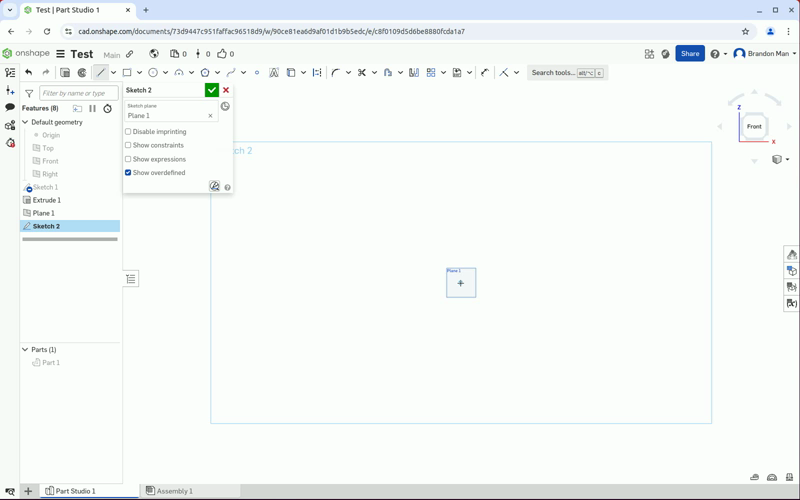
mouse_move(573, 282)
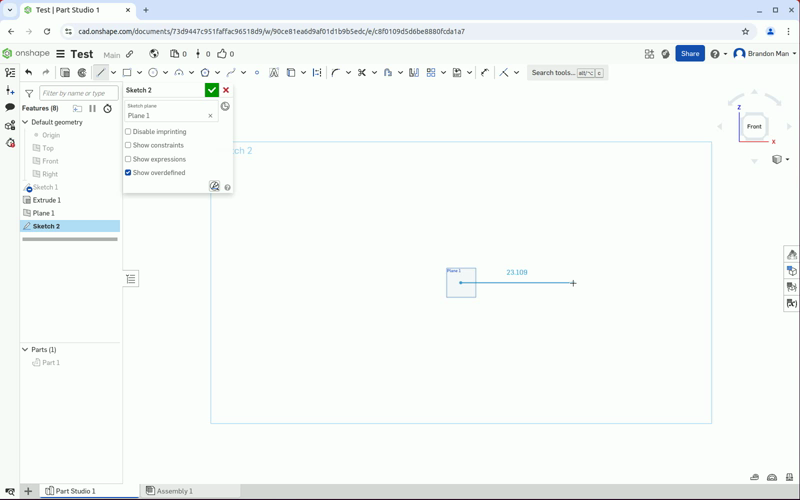
click(573, 282)
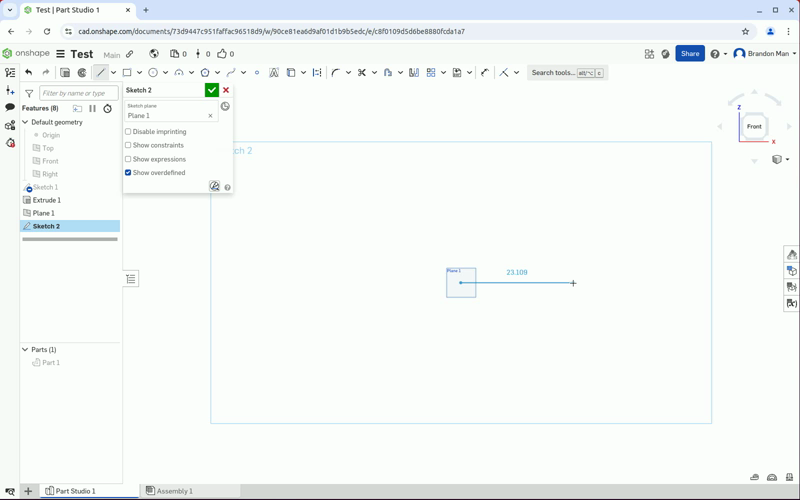
key_up(shift)
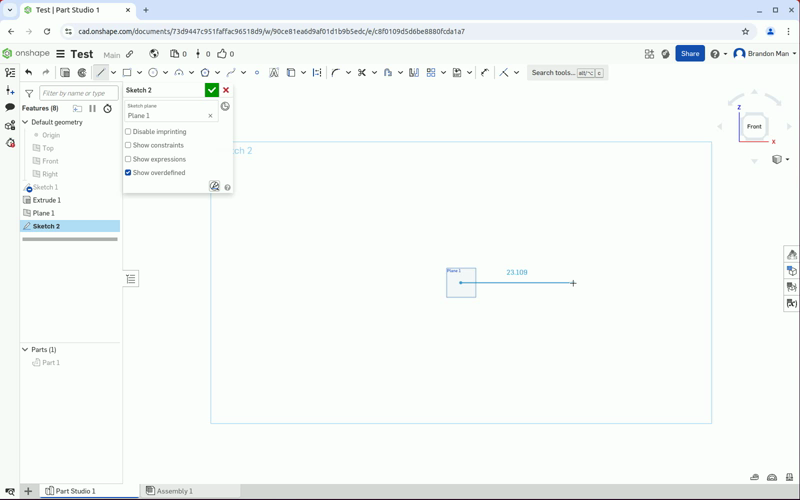
key_down(shift)
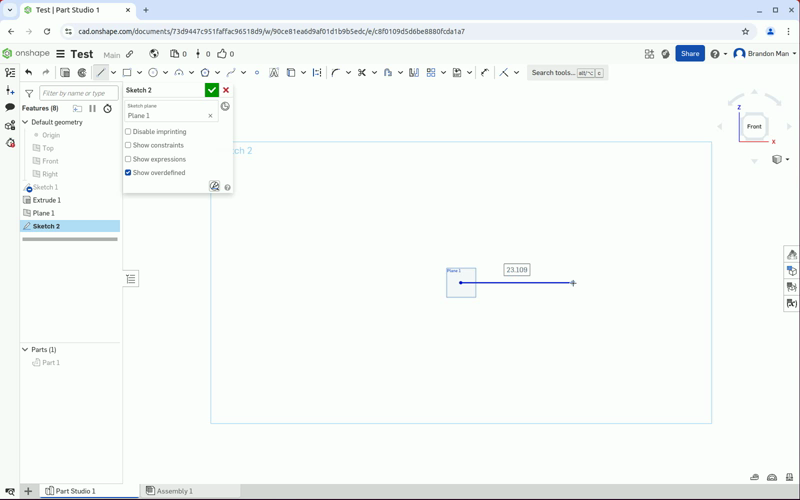
mouse_move(517, 226)
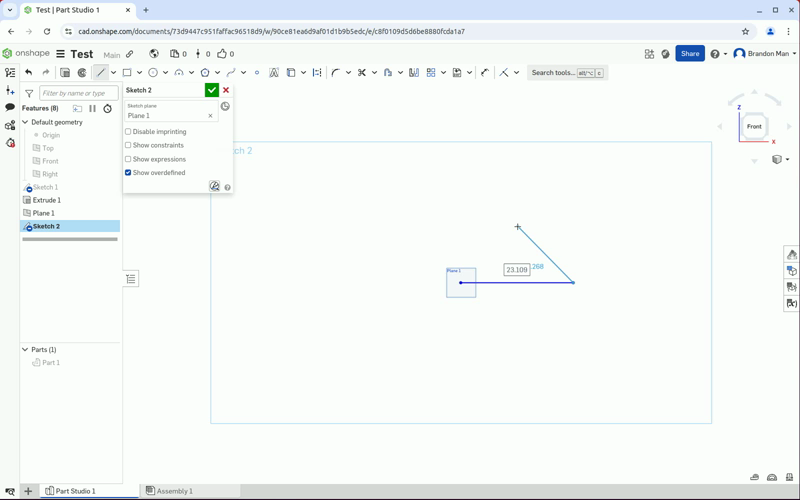
click(517, 226)
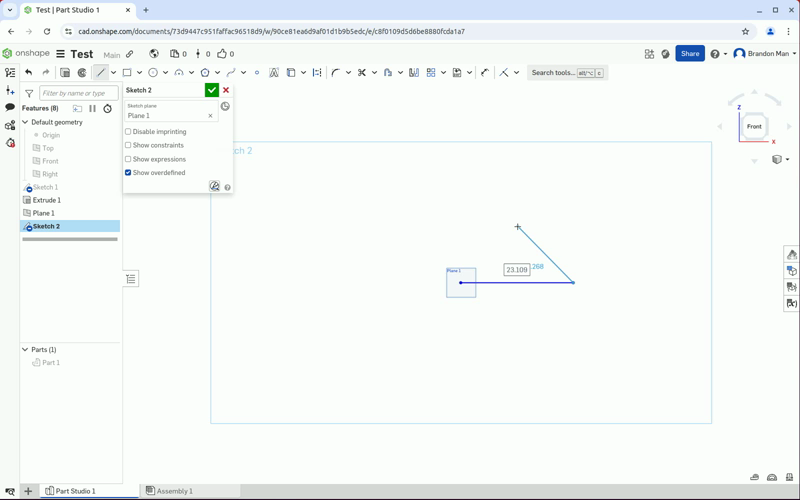
key_up(shift)
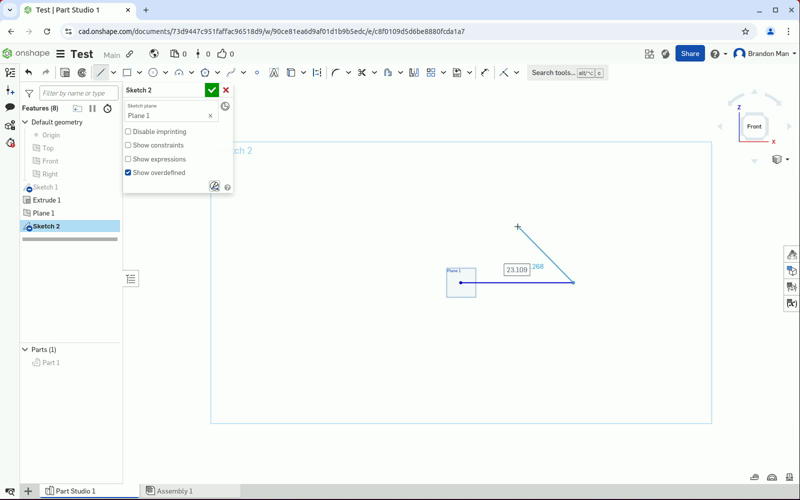
key_down(shift)
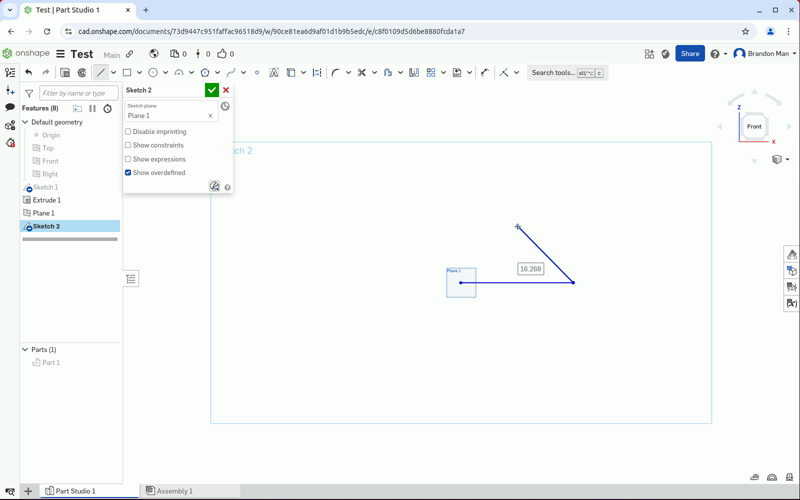
mouse_move(460, 282)
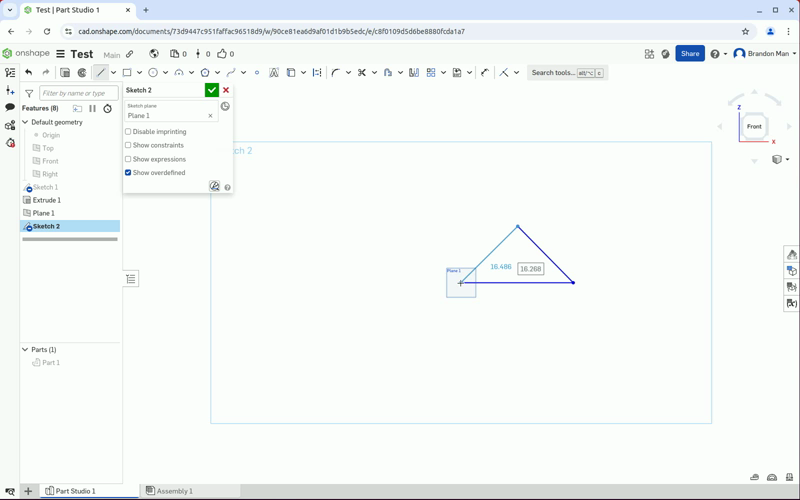
key_up(shift)
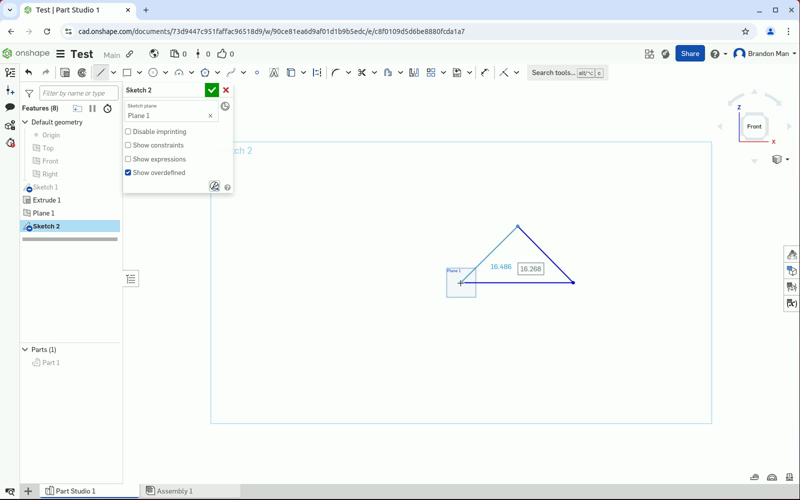
click(460, 282)
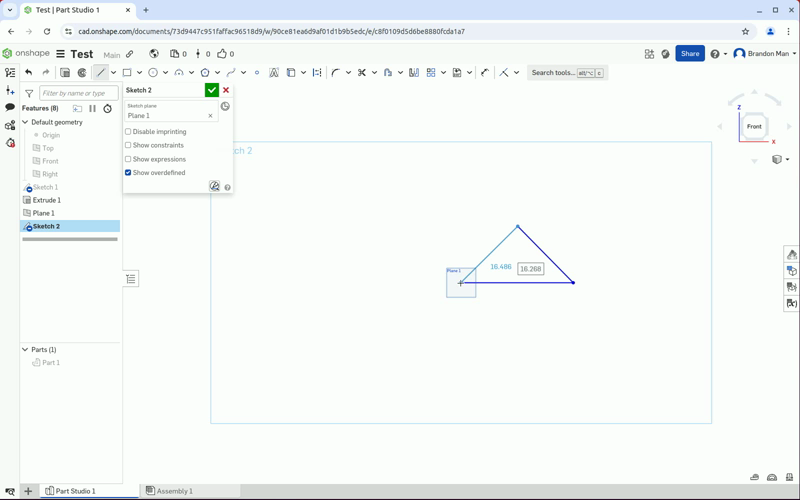
key(esc)
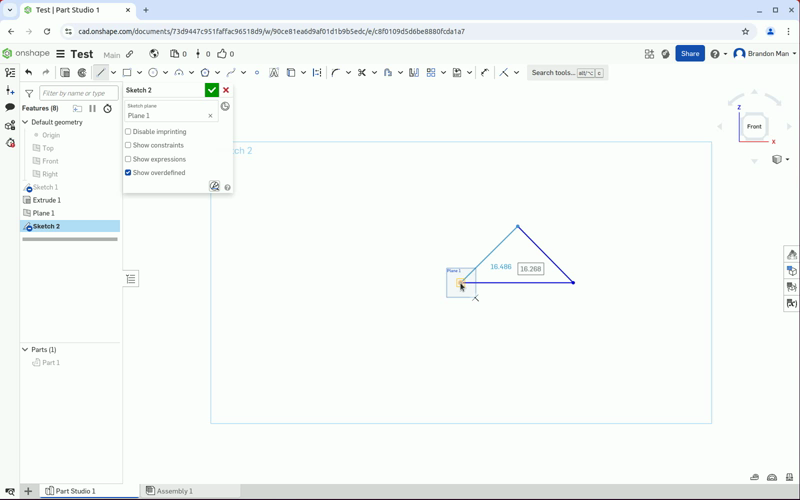
mouse_move(524, 273)
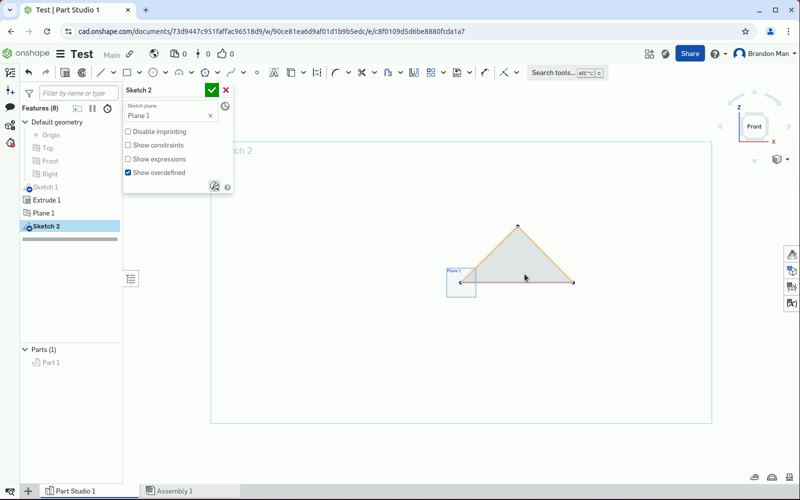
click(524, 273)
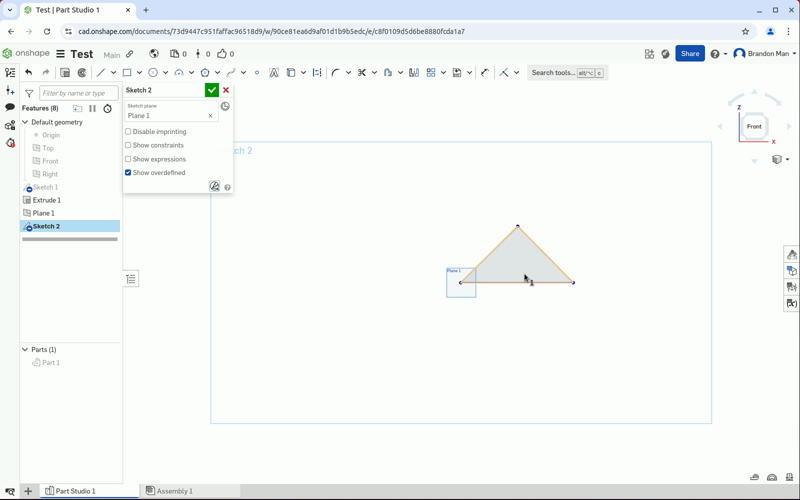
mouse_move(73, 352)
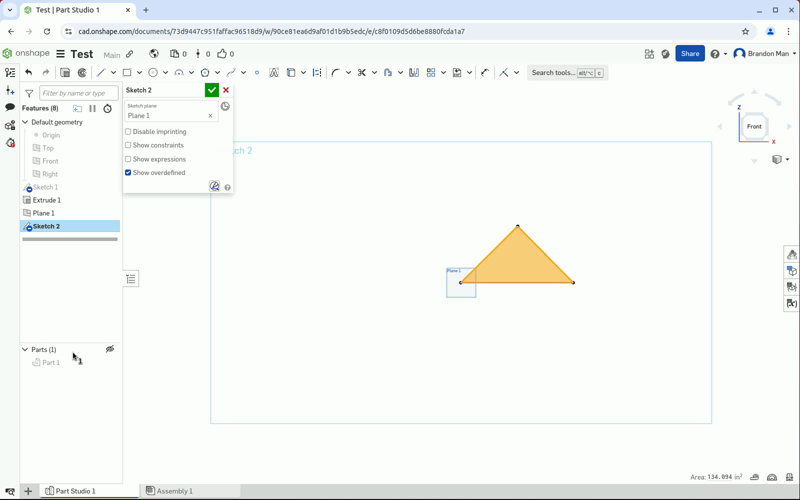
key(shift+y)
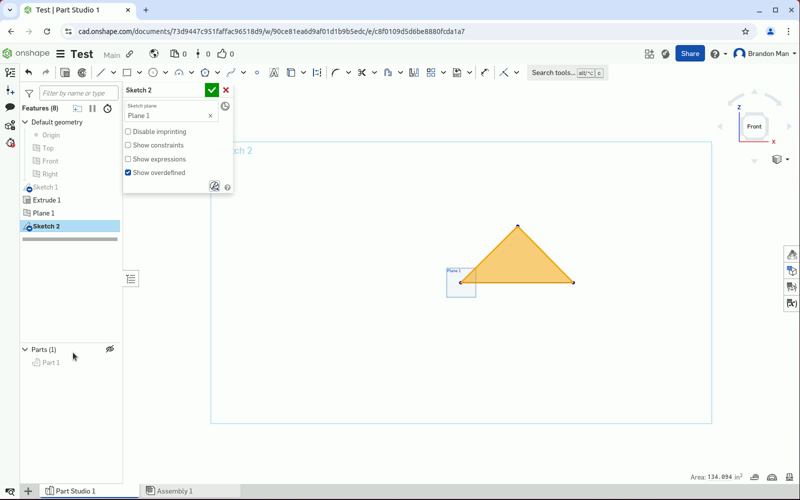
key(shift+e)
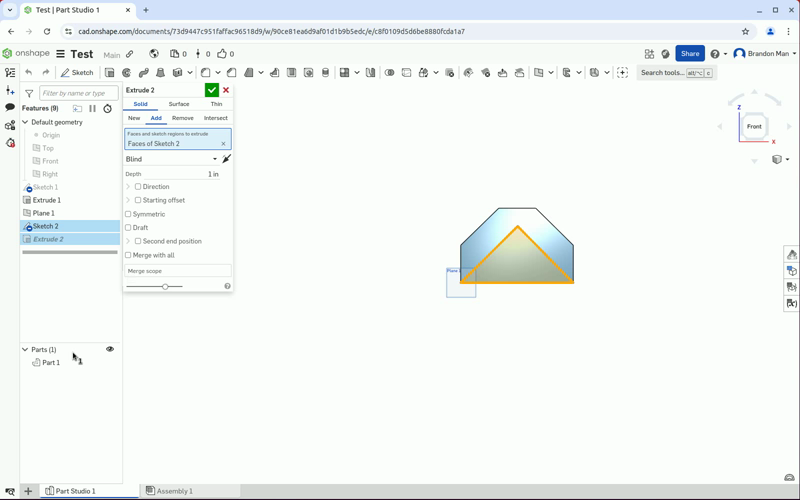
mouse_move(143, 106)
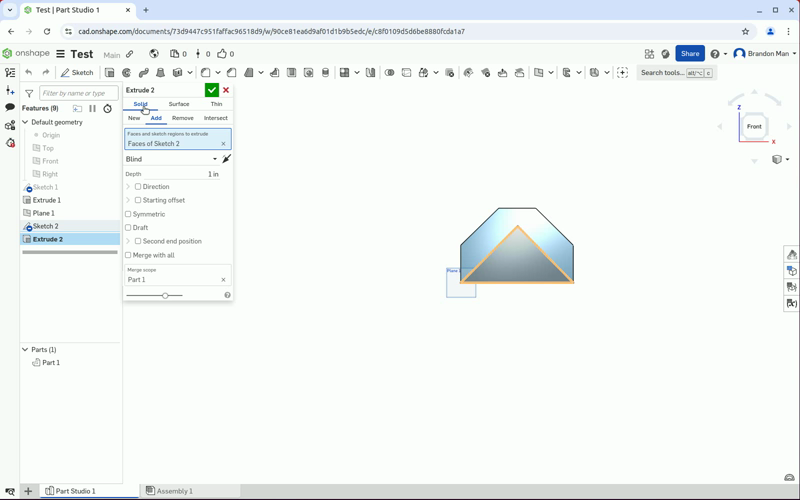
click(143, 106)
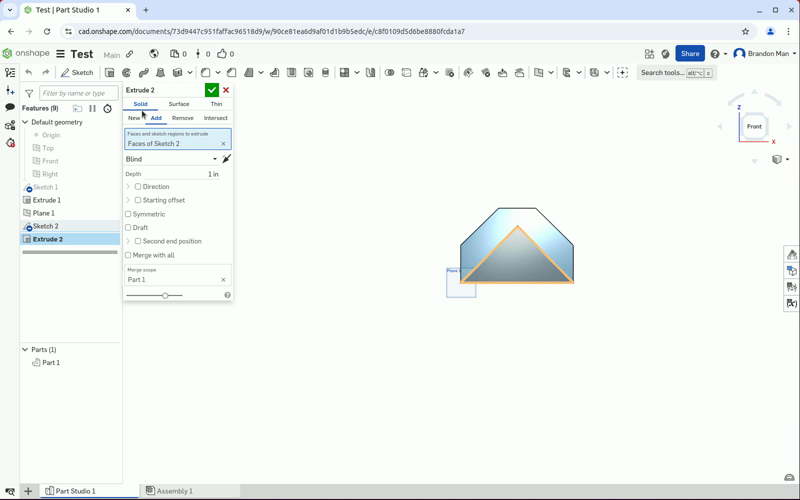
mouse_move(137, 120)
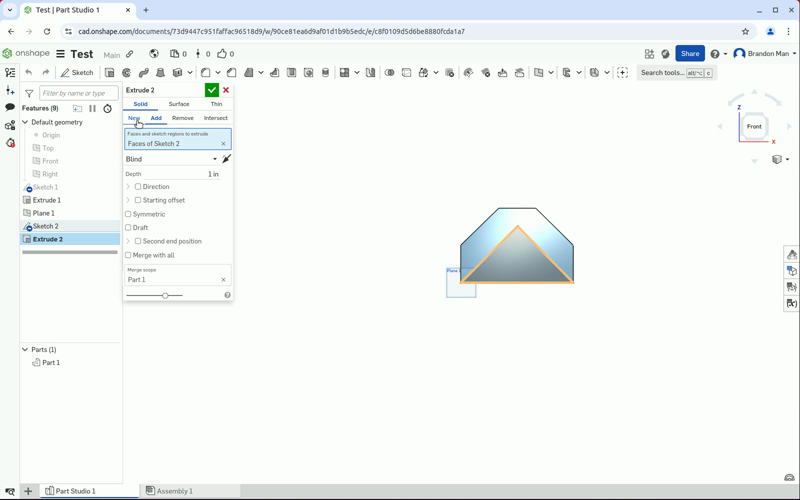
click(137, 120)
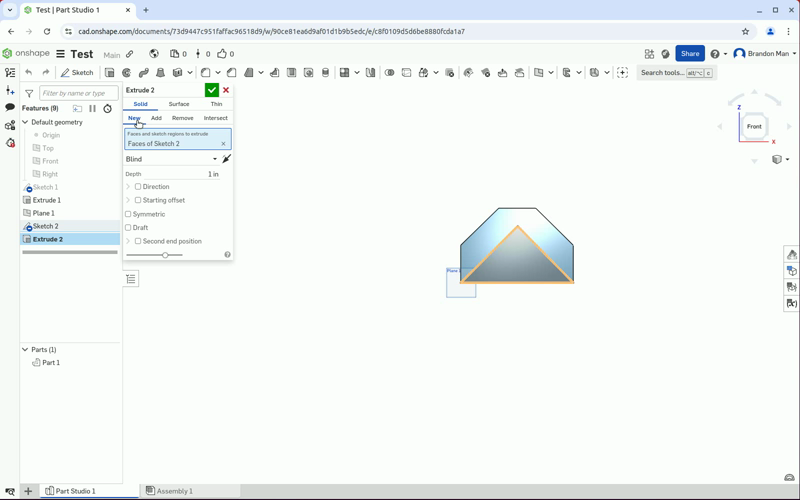
key(tab, 4)
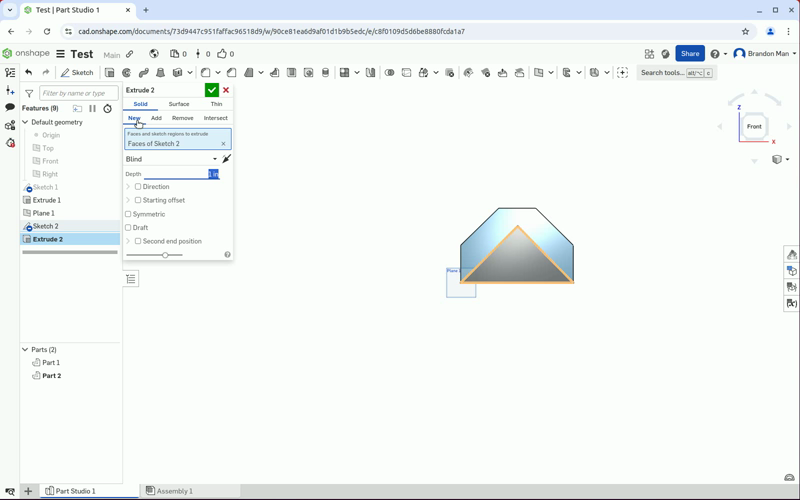
text(11.554)
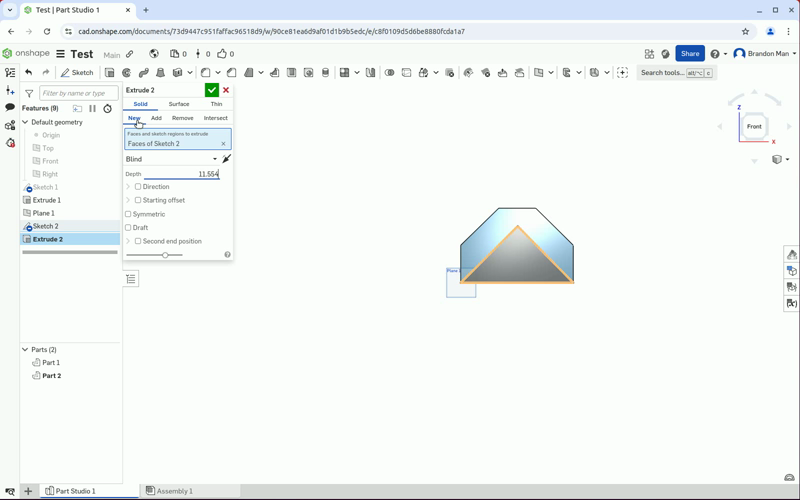
key(enter)
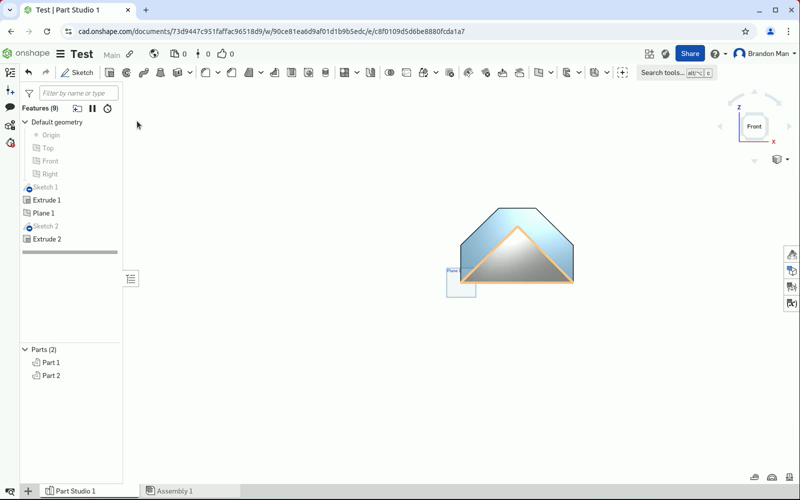
key(shift+h)
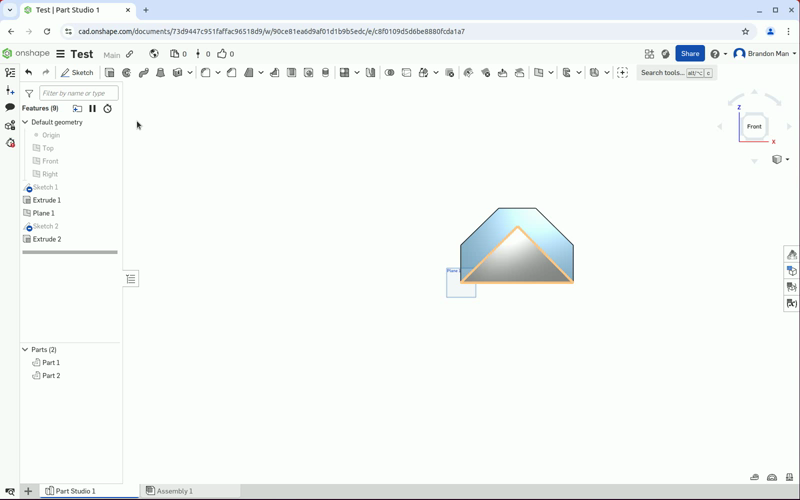
key(shift+h)
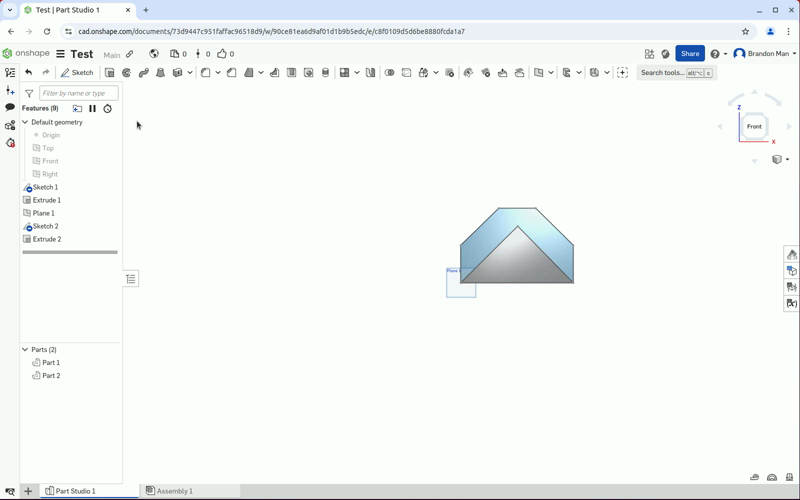
key(shift+7)
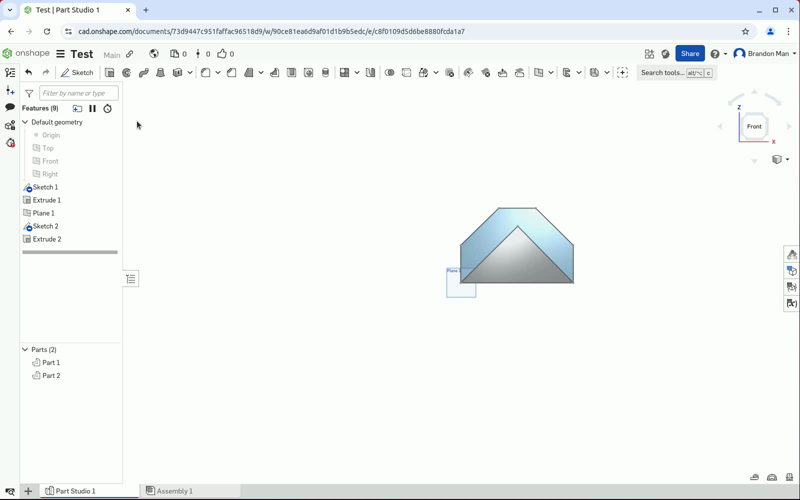
key(left, 2)
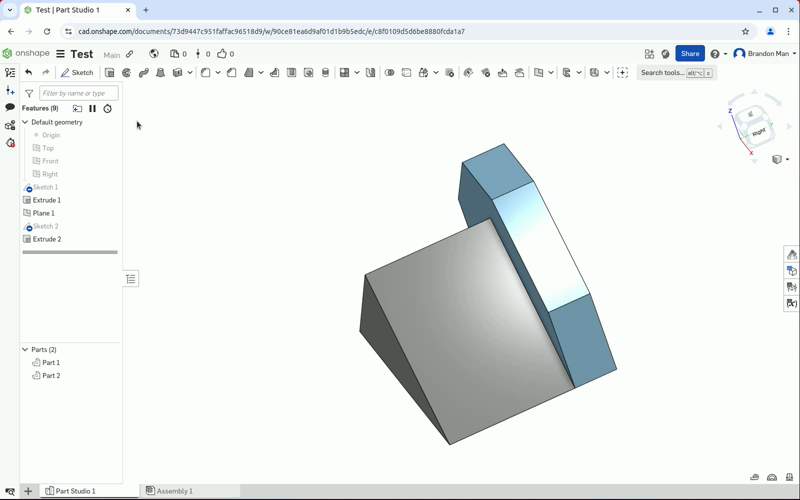
key(down, 2)
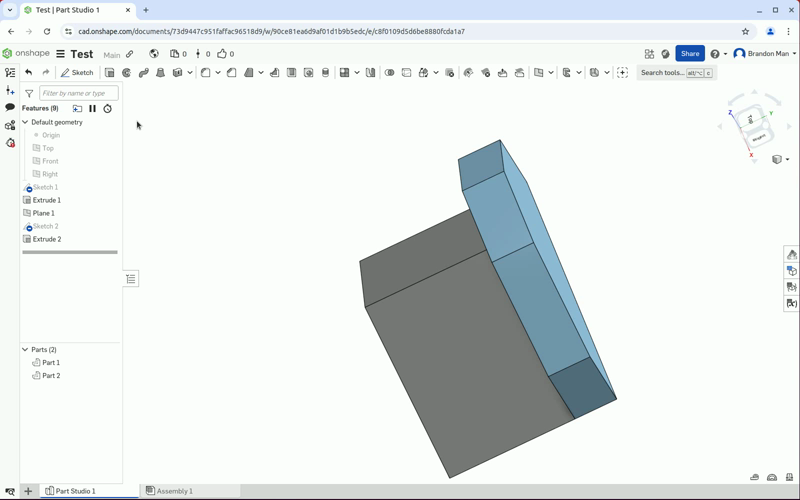
key(up, 2)
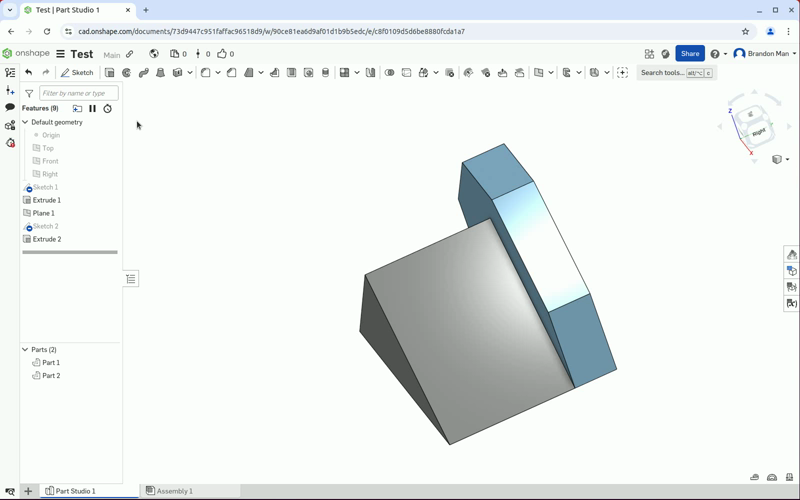
key(right, 2)
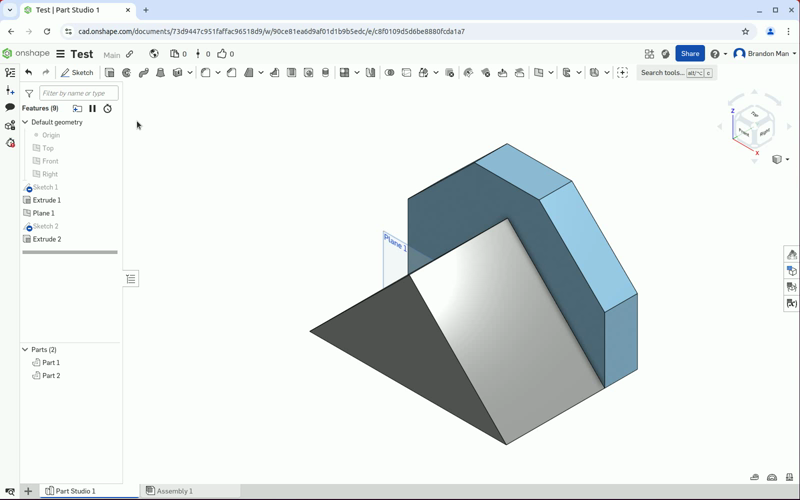
mouse_move(73, 189)
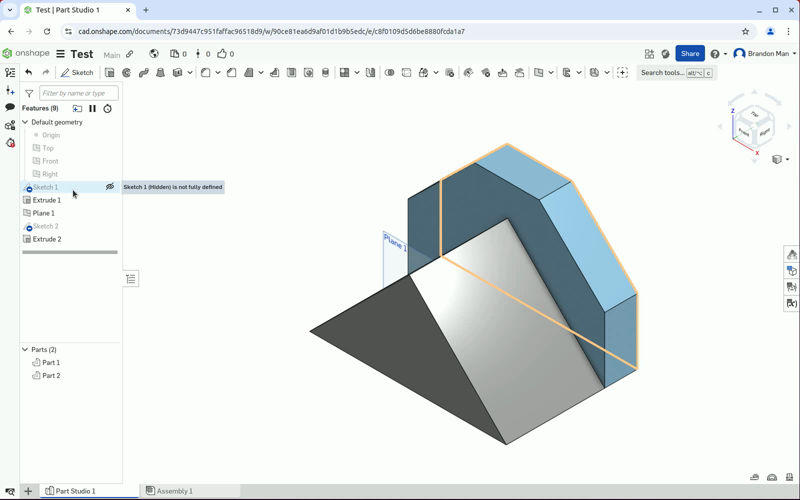
click(73, 189)